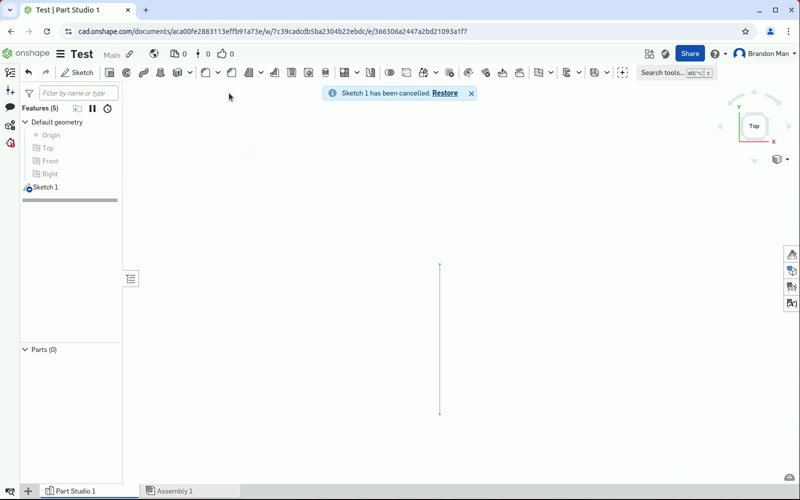
key(shift+h)
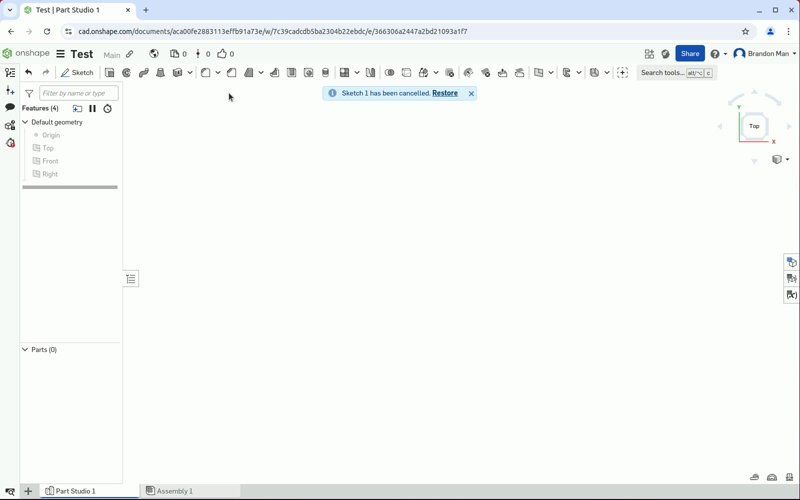
mouse_move(73, 352)
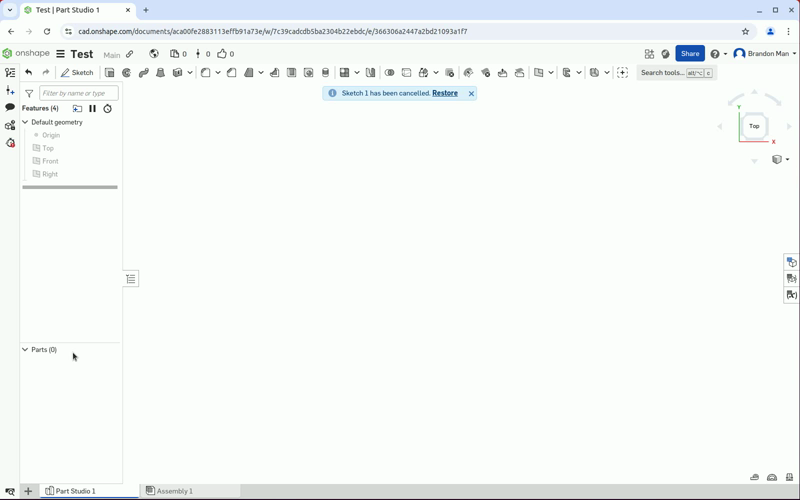
key(y)
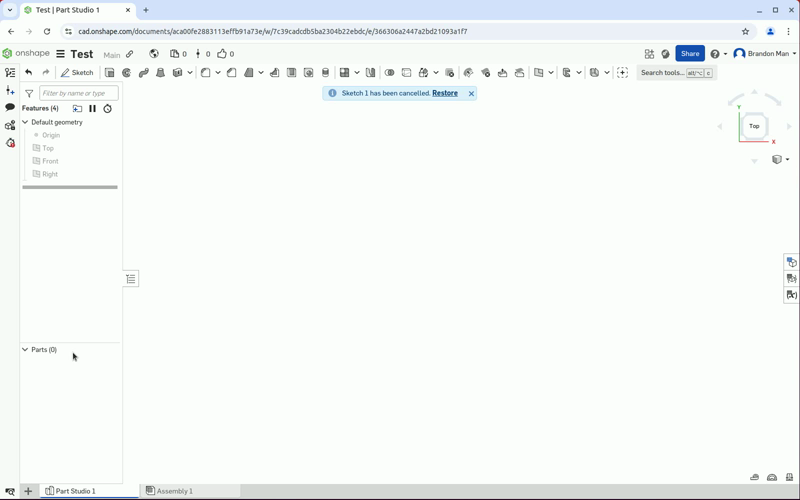
key(shift+p)
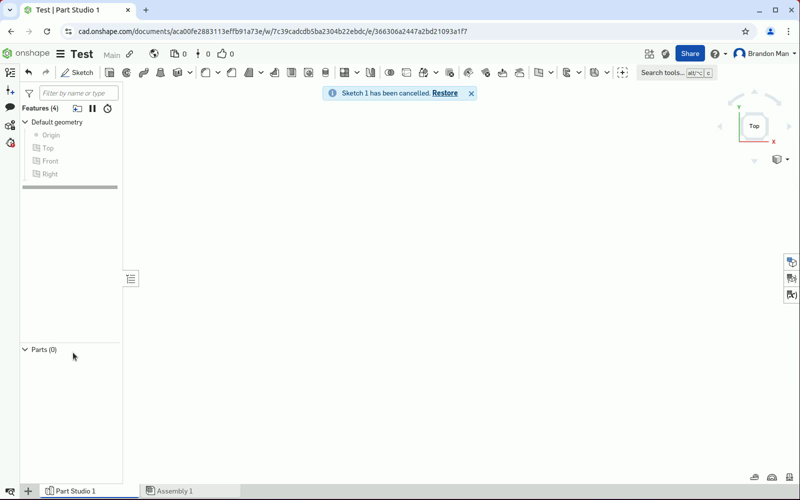
key(space)
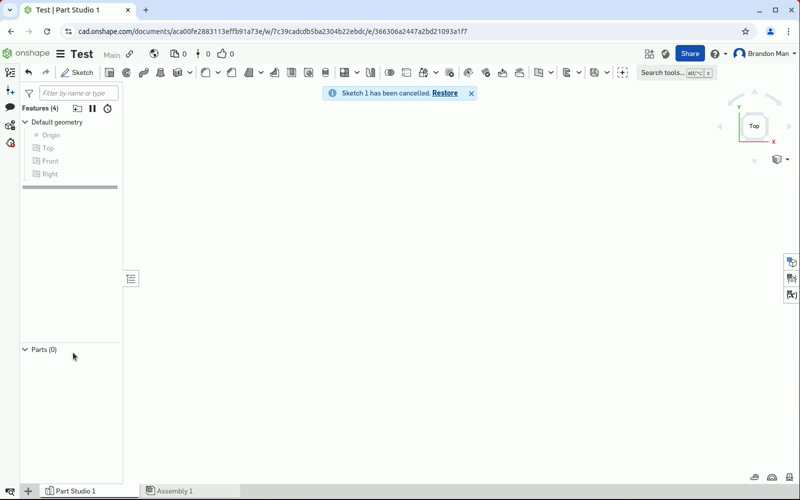
key_down(shift)
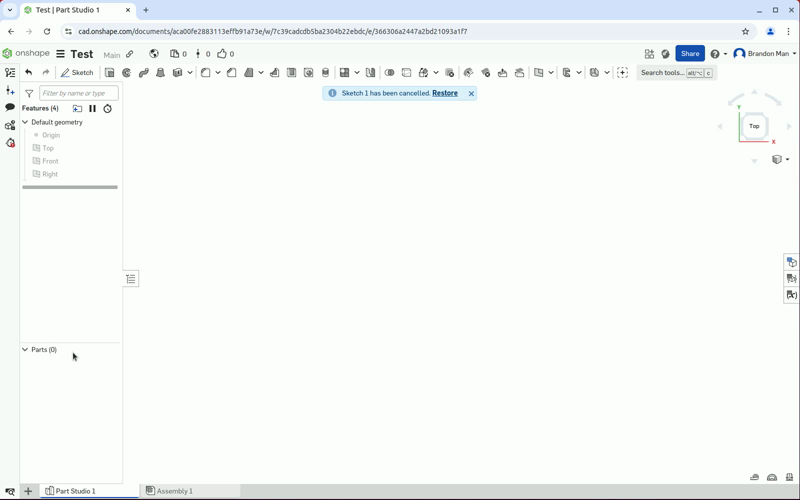
key(up)
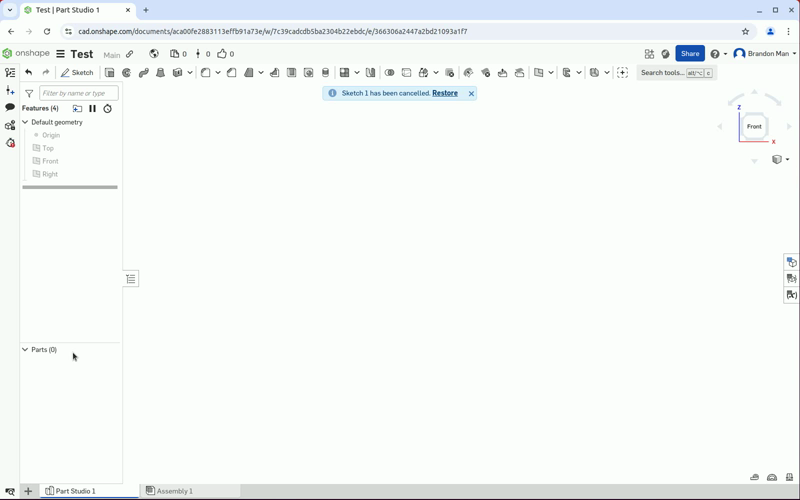
key_up(shift)
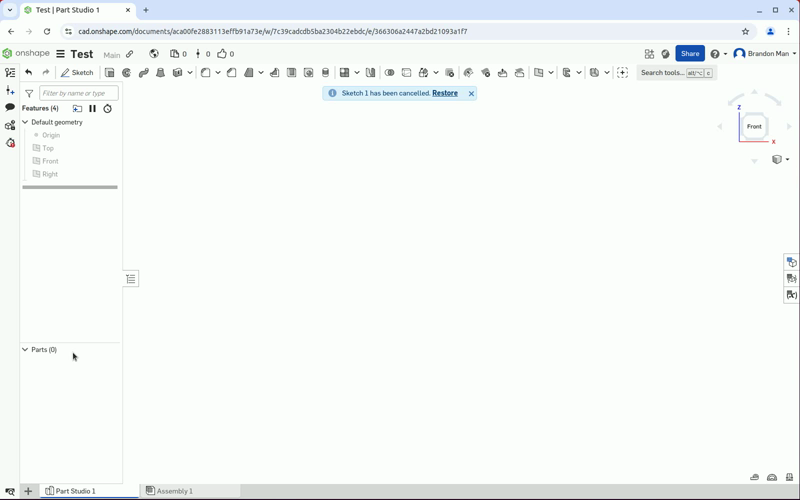
mouse_move(73, 352)
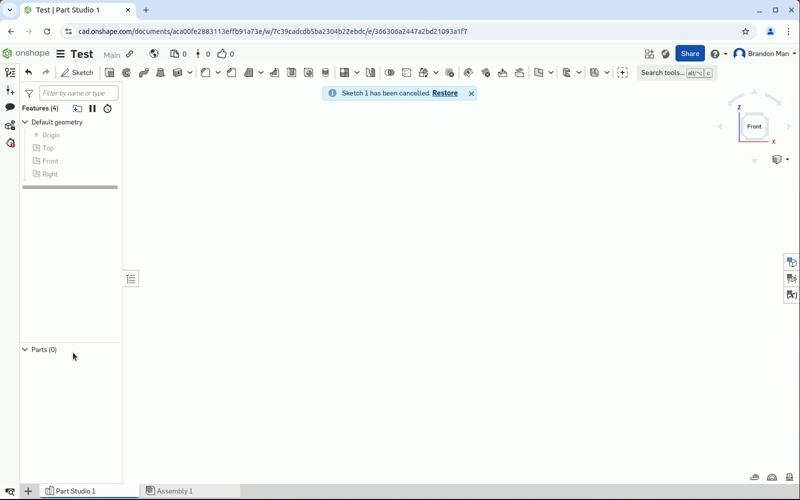
key(shift+y)
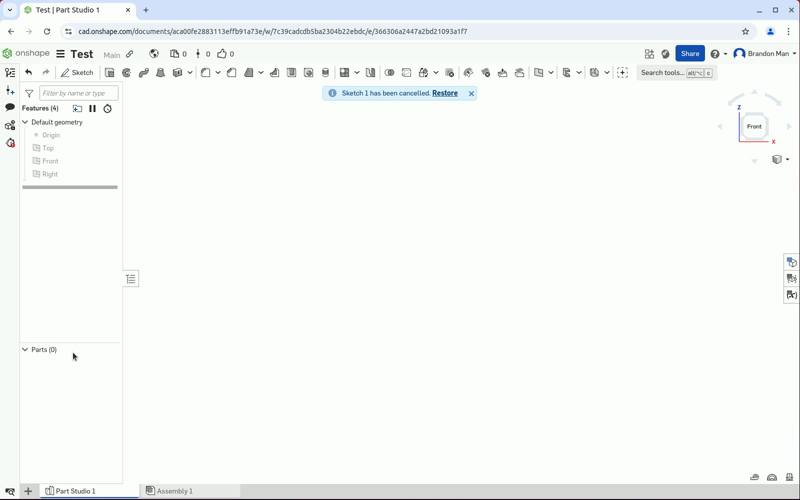
key(shift+s)
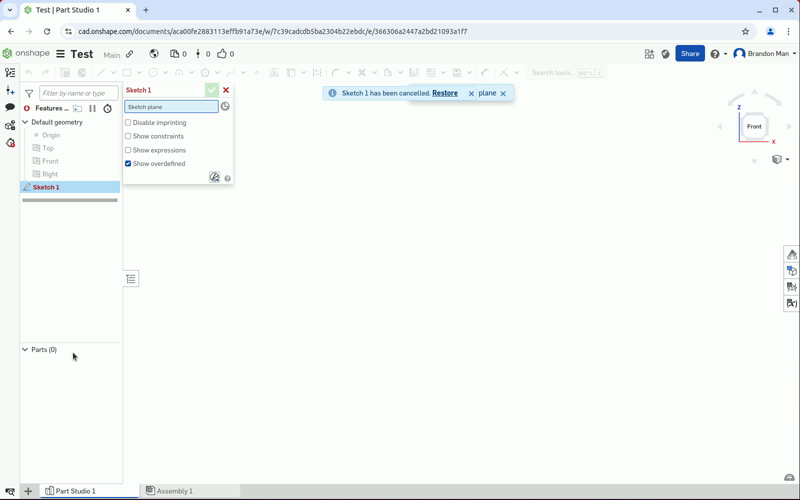
mouse_move(73, 163)
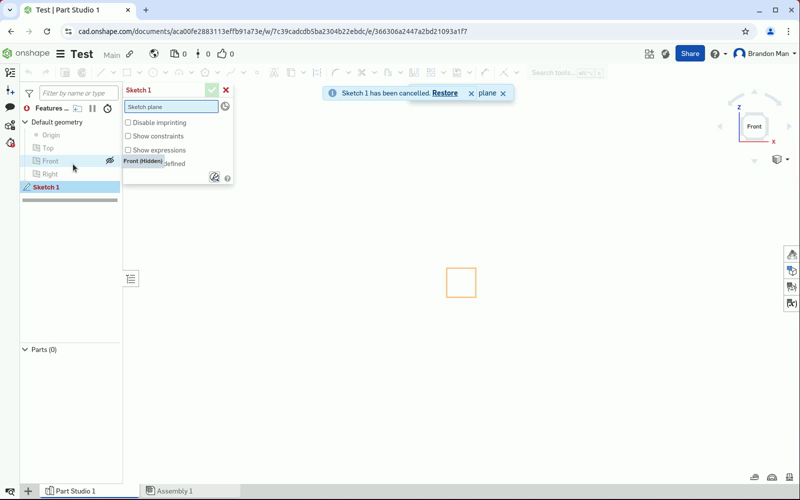
click(73, 163)
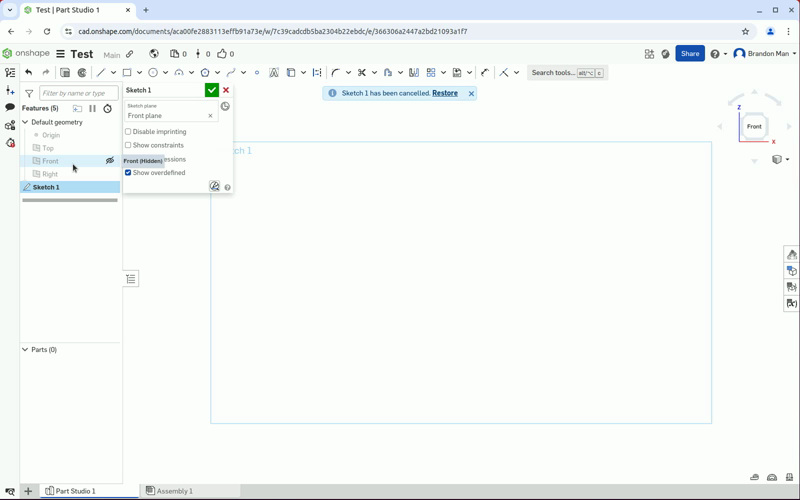
mouse_move(73, 352)
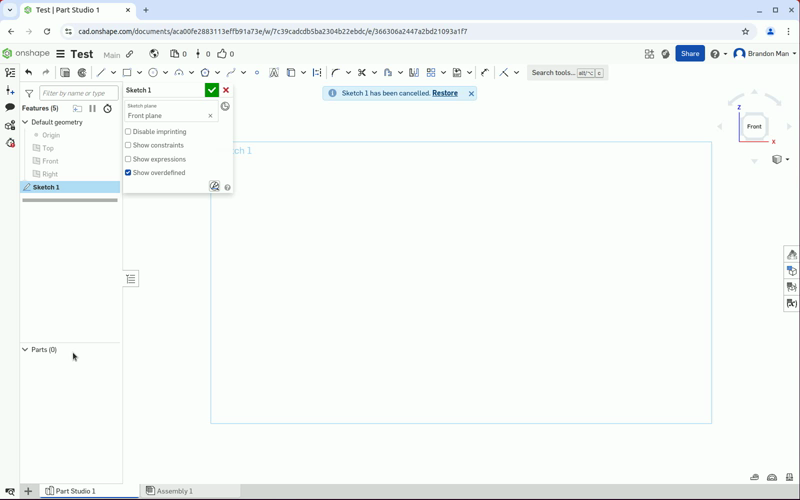
key(y)
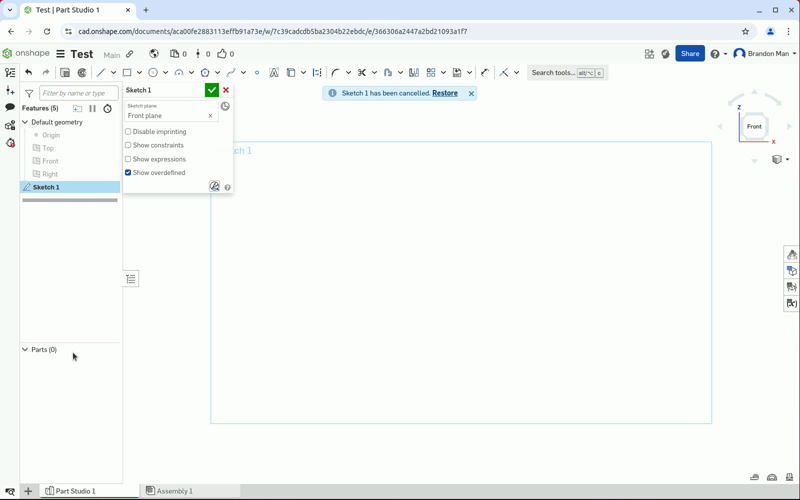
key(l)
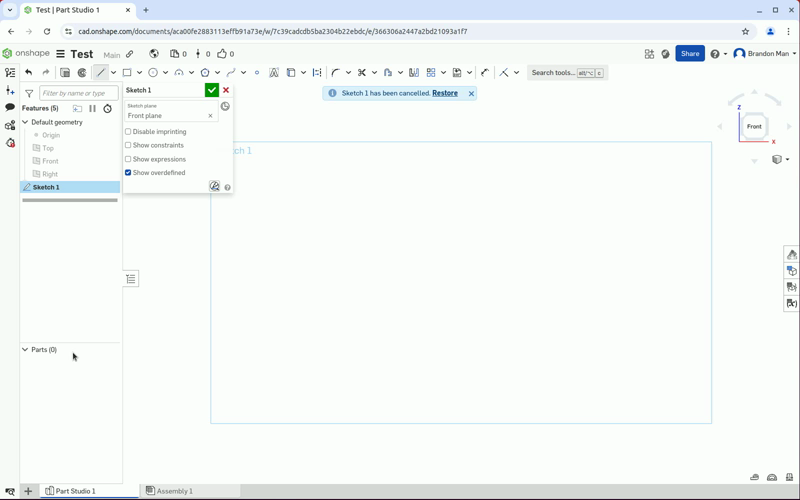
key_down(shift)
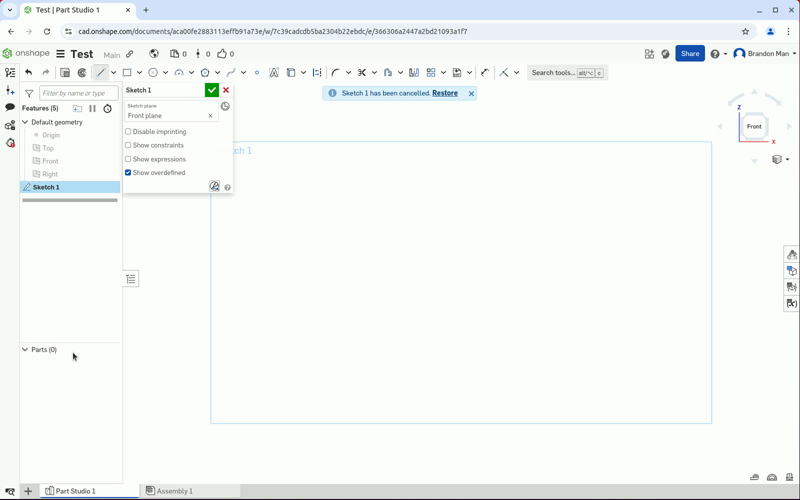
mouse_move(348, 288)
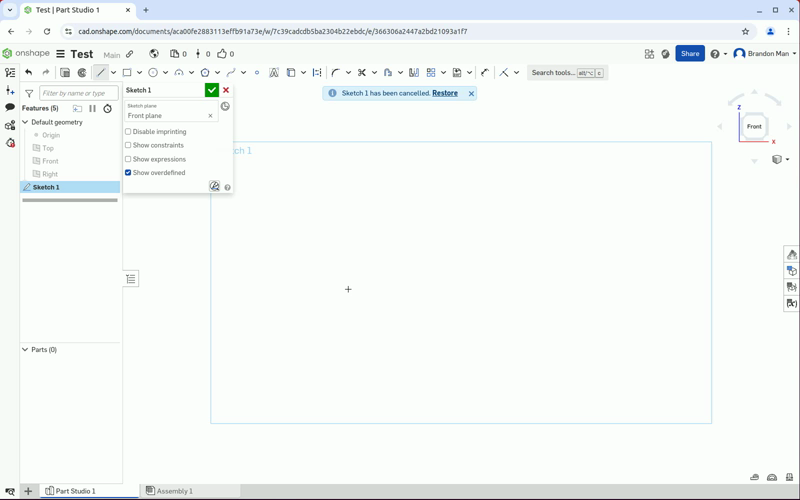
click(348, 288)
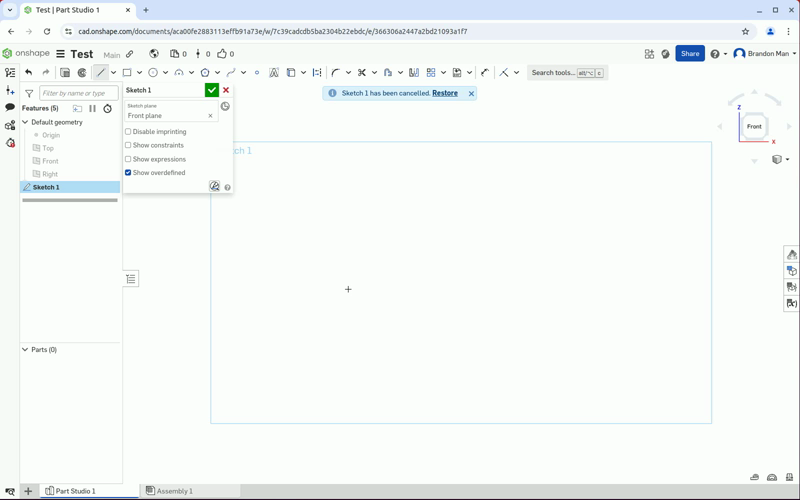
key_up(shift)
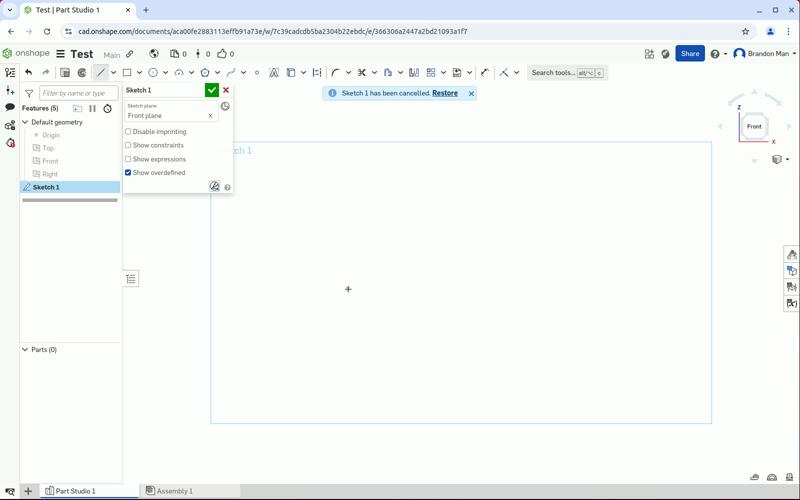
key_down(shift)
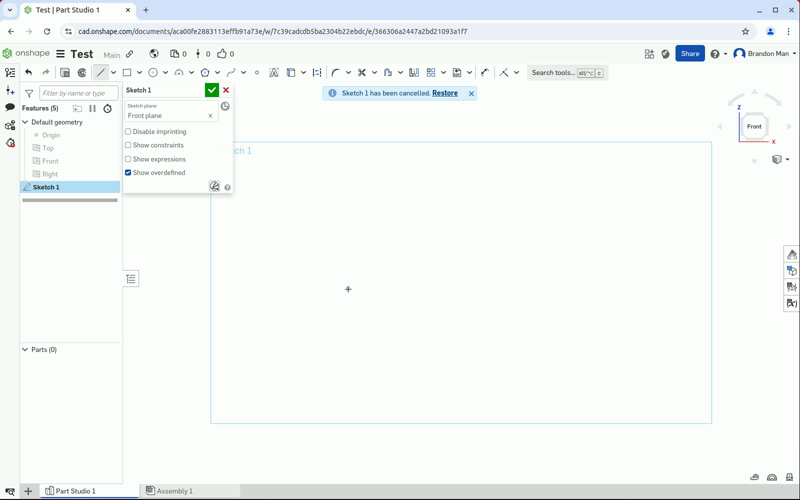
mouse_move(572, 288)
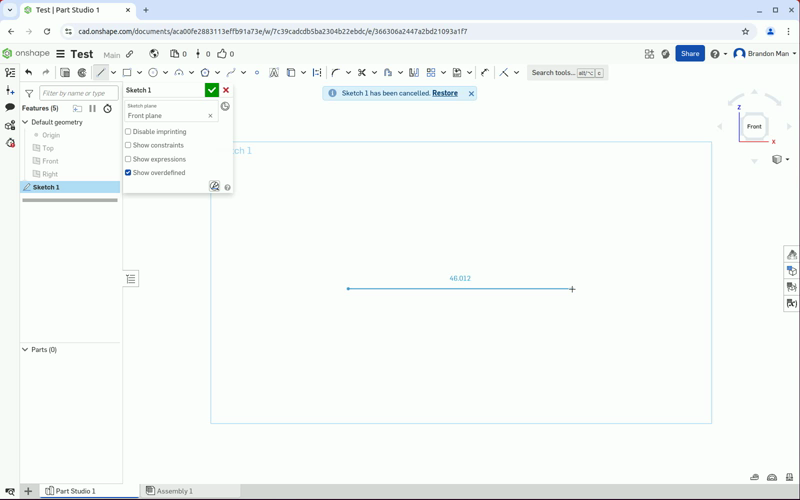
click(572, 288)
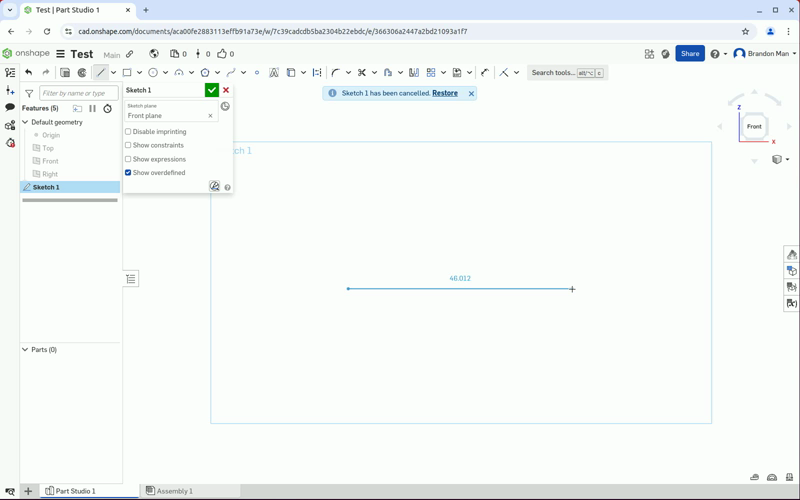
key_up(shift)
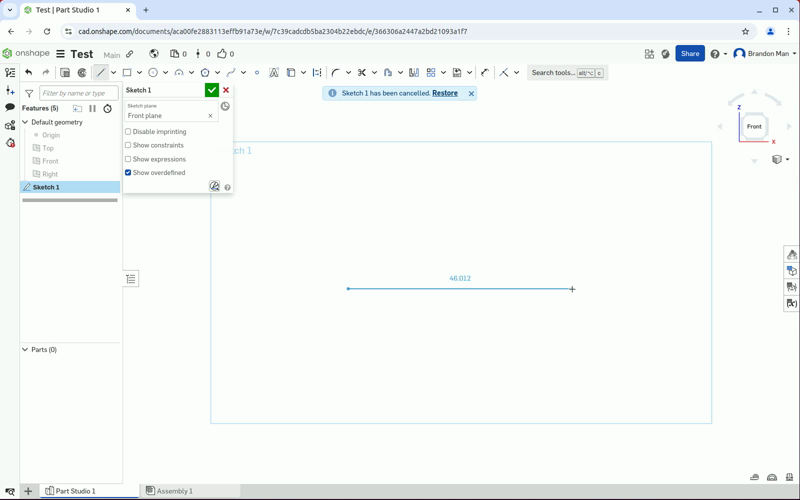
key_down(shift)
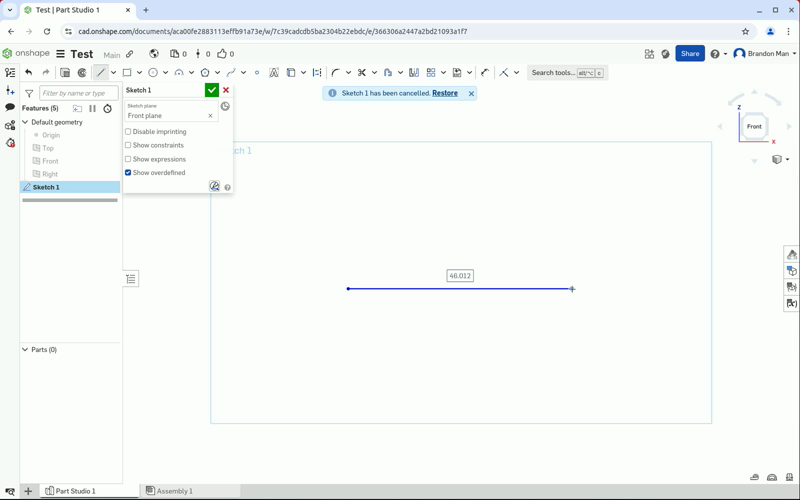
mouse_move(589, 288)
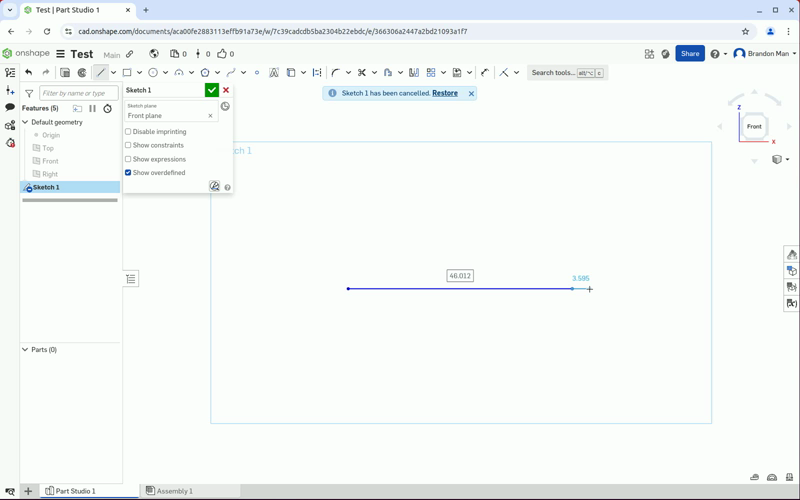
mouse_move(572, 276)
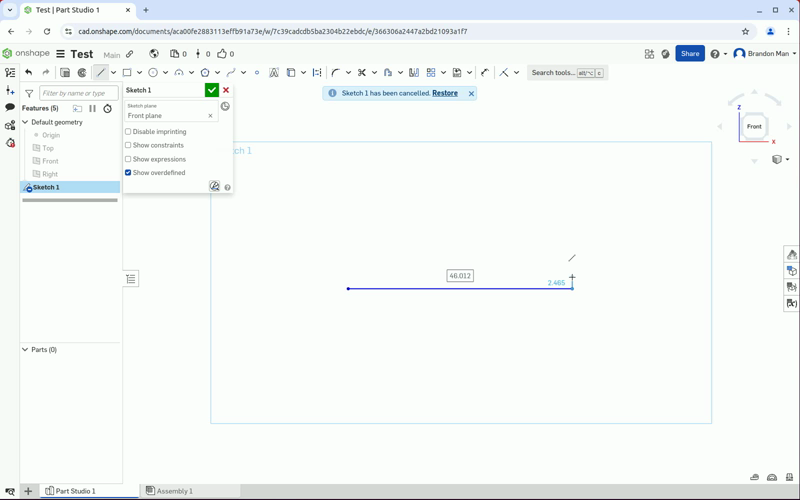
click(572, 276)
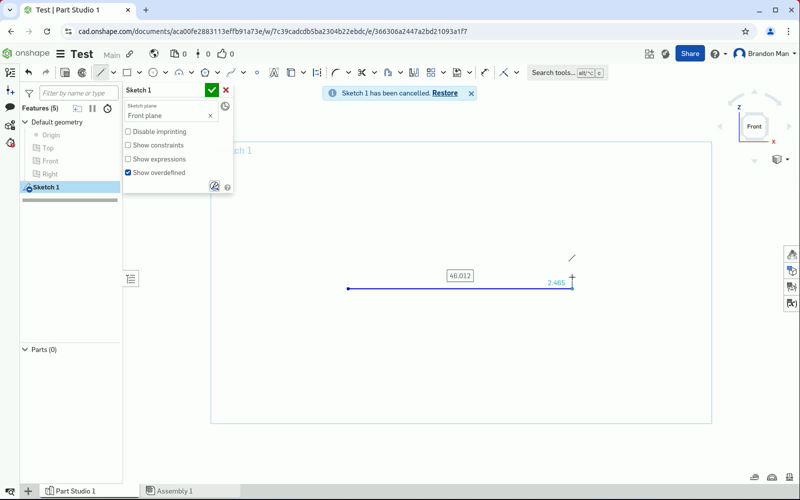
key_up(shift)
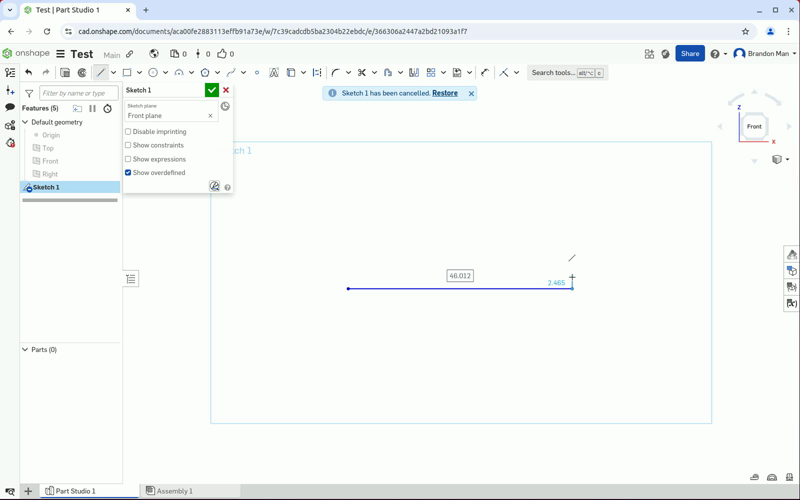
key_down(shift)
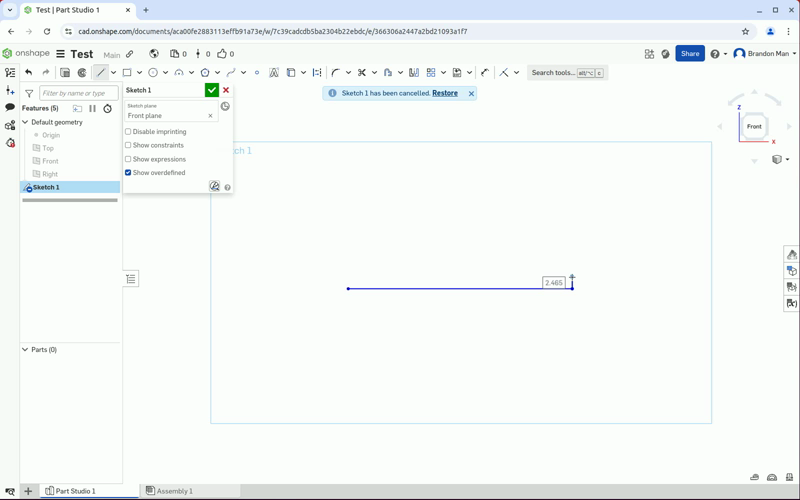
mouse_move(348, 276)
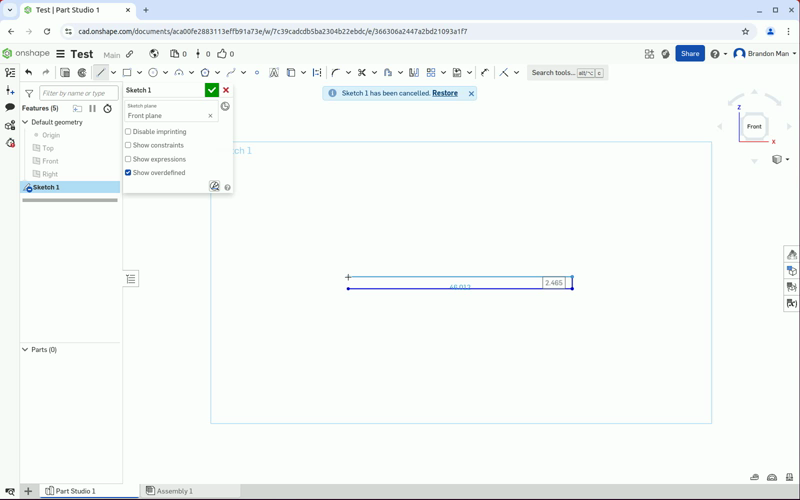
click(348, 276)
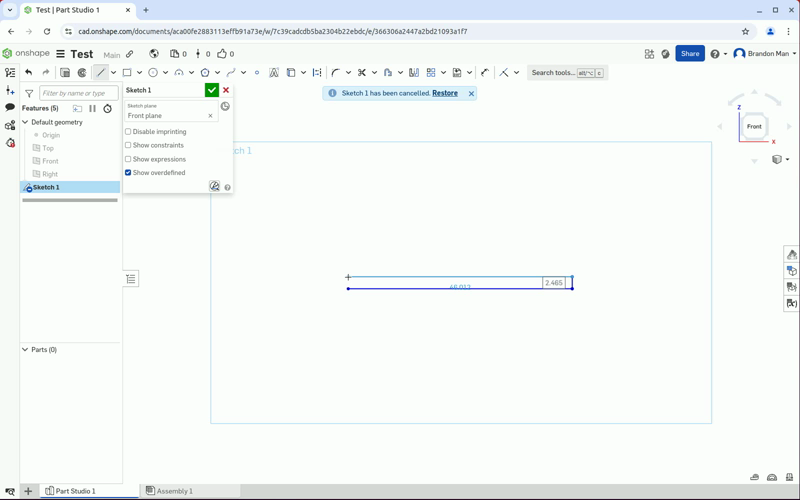
key_up(shift)
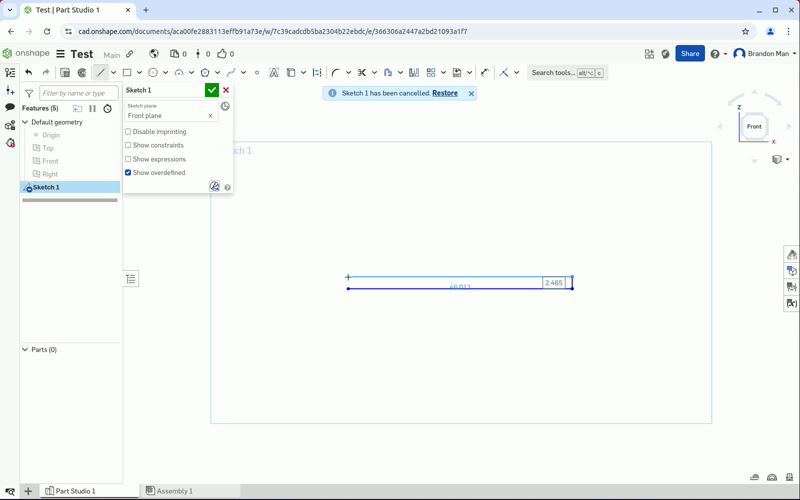
mouse_move(378, 276)
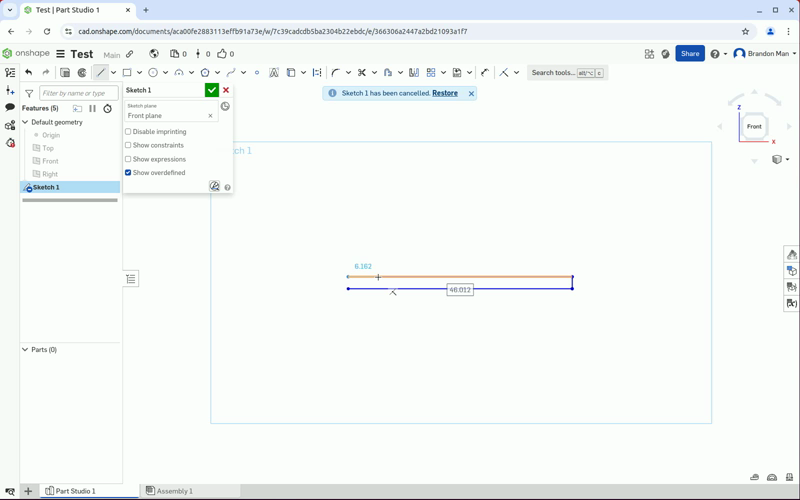
key_down(shift)
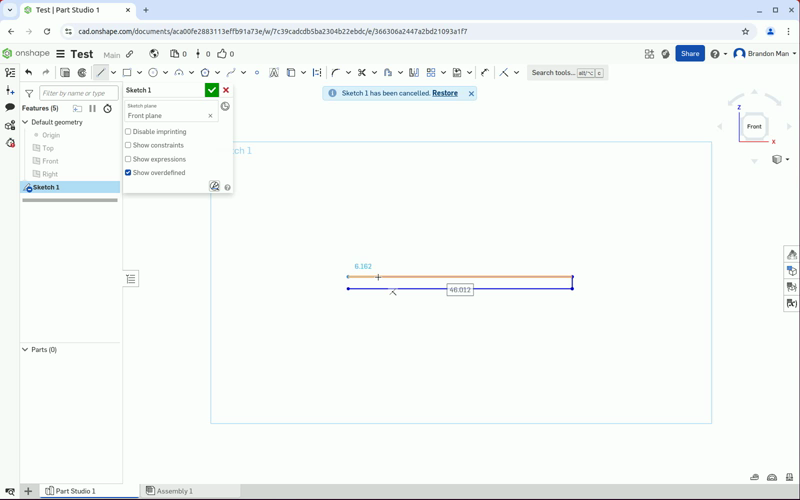
mouse_move(348, 288)
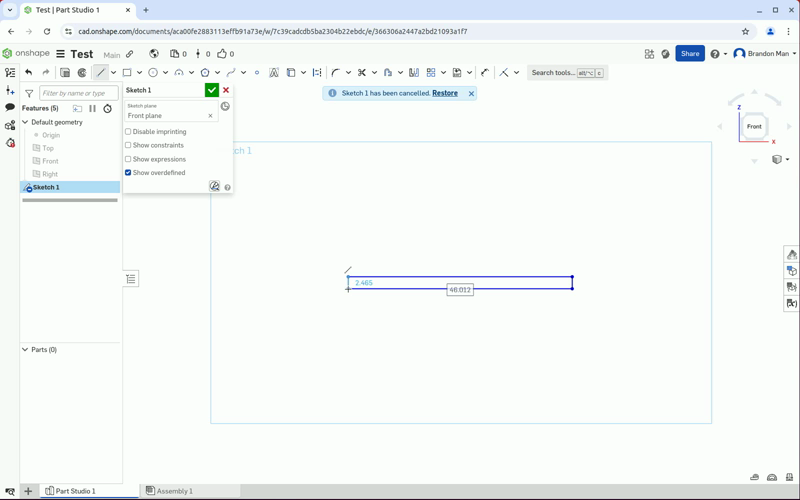
key_up(shift)
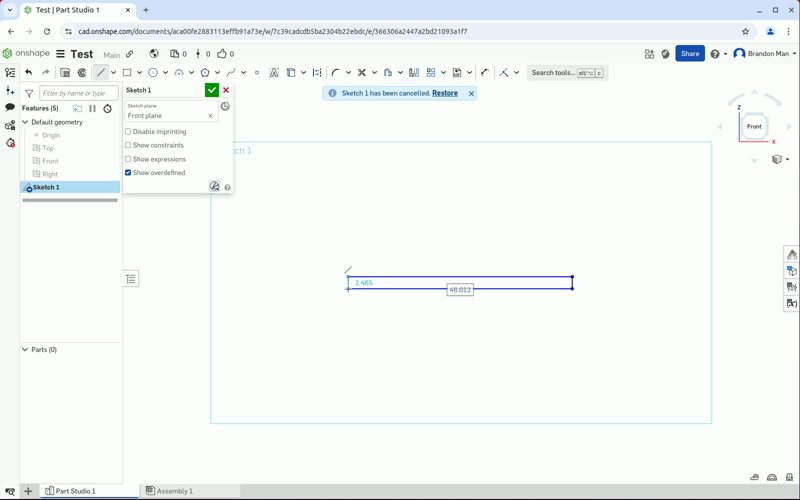
click(348, 288)
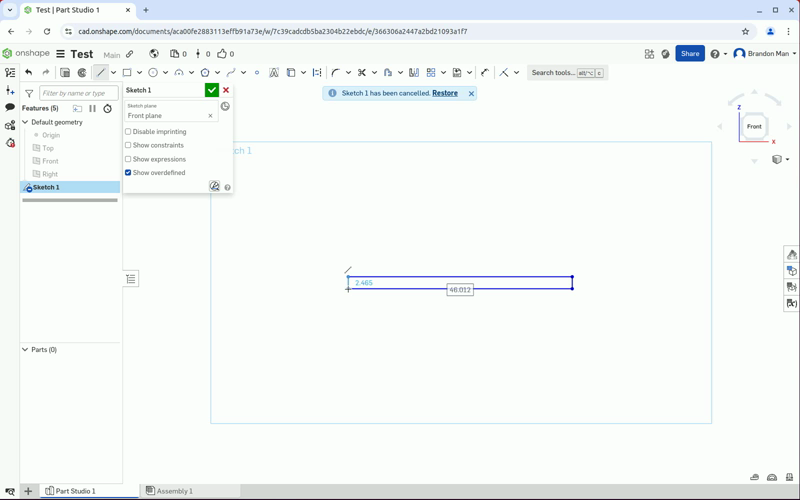
key(esc)
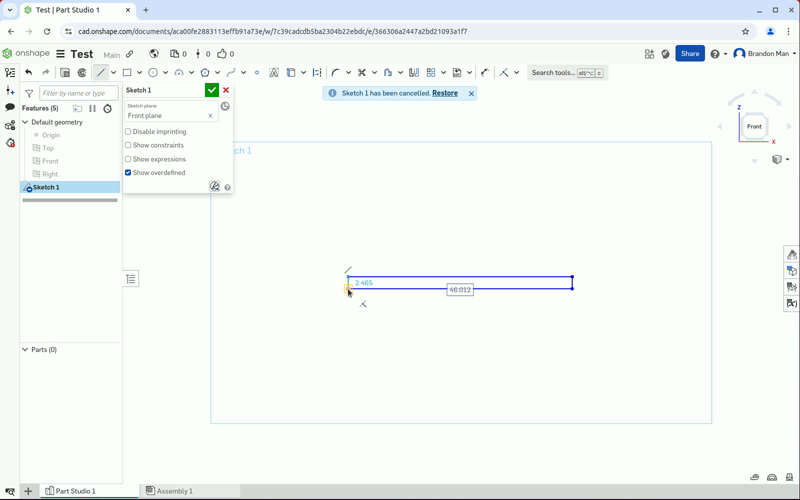
mouse_move(402, 284)
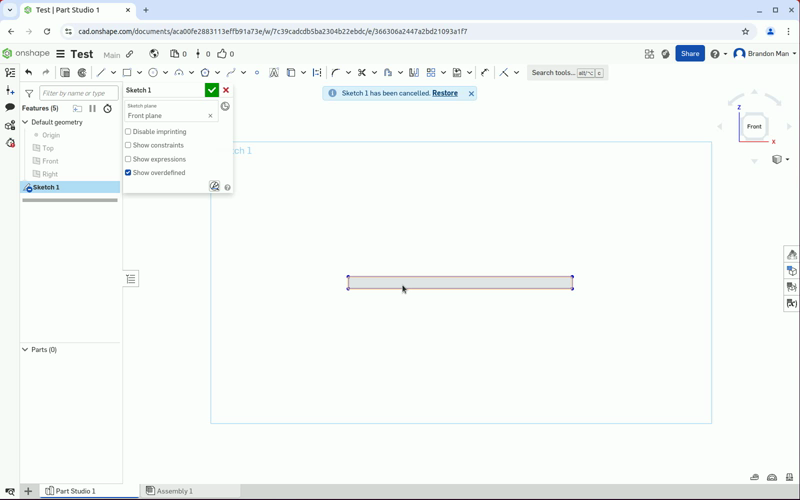
click(402, 284)
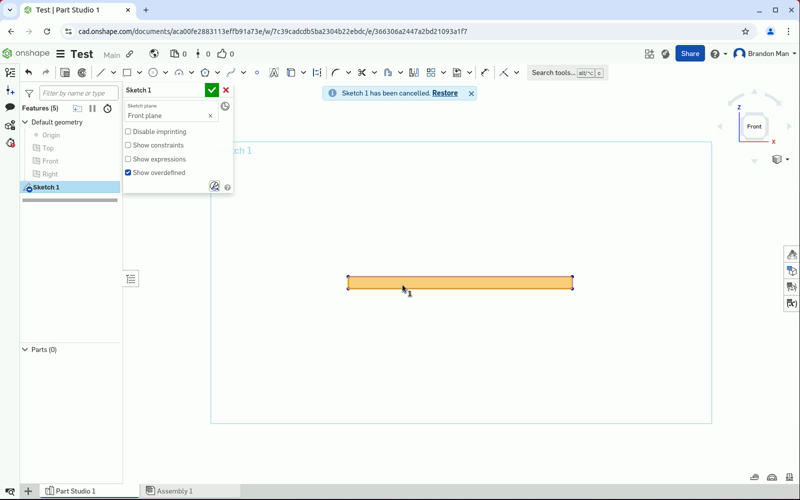
mouse_move(73, 352)
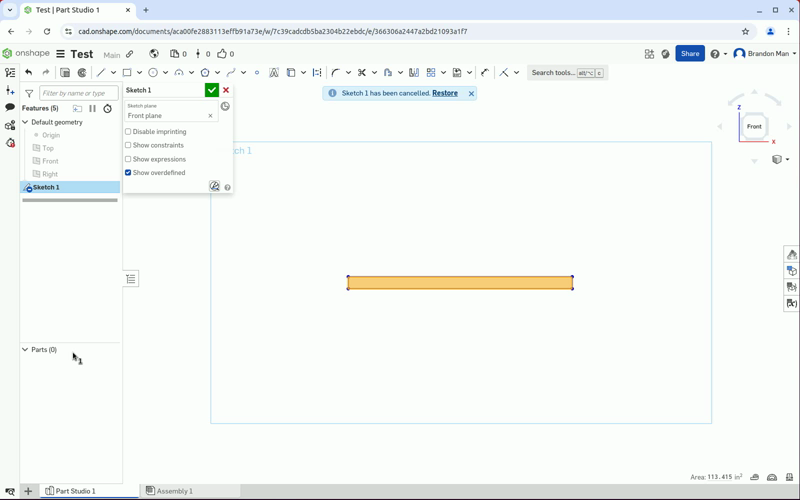
key(shift+y)
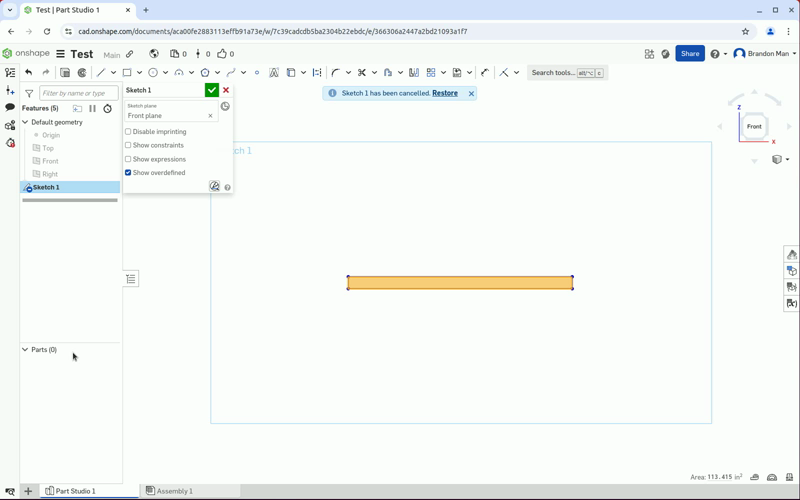
key(shift+e)
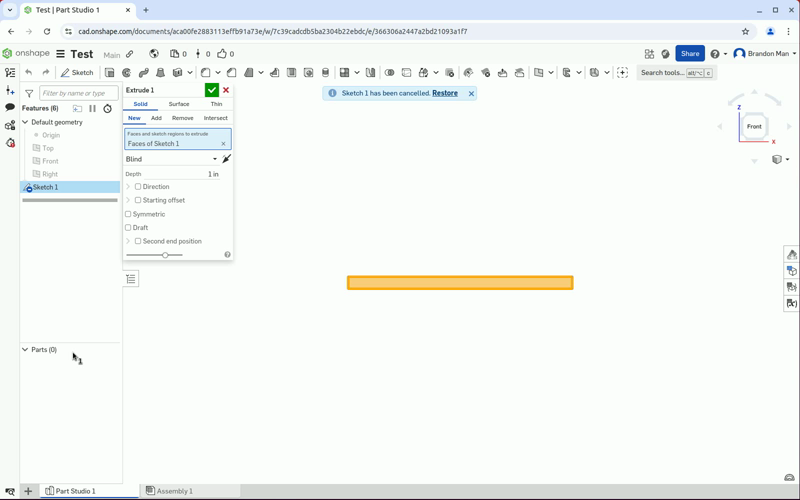
mouse_move(143, 106)
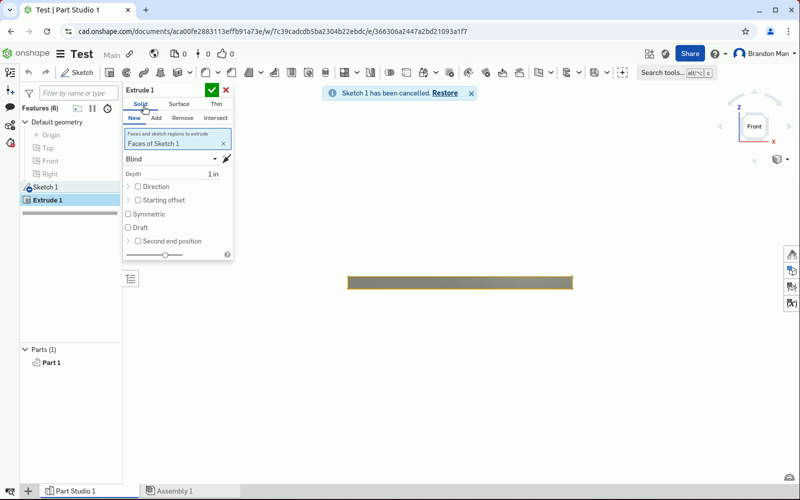
click(143, 106)
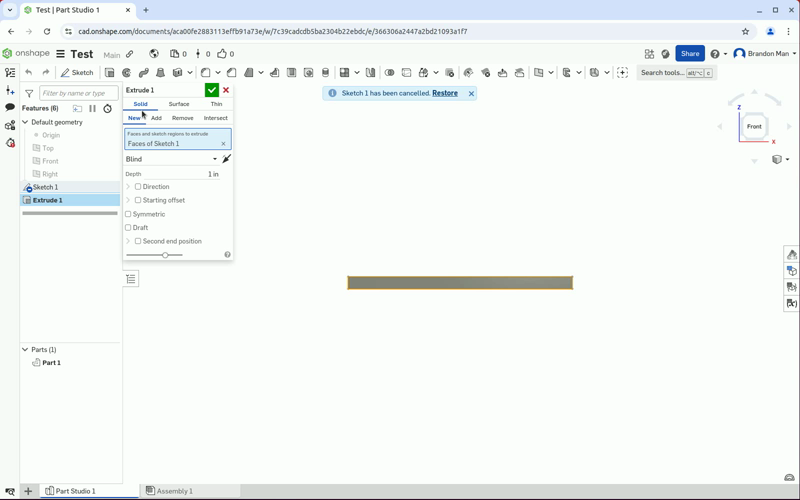
mouse_move(137, 120)
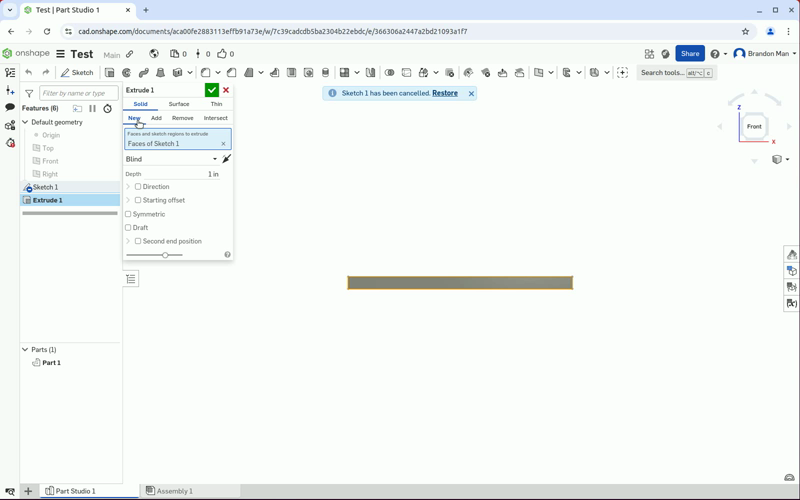
click(137, 120)
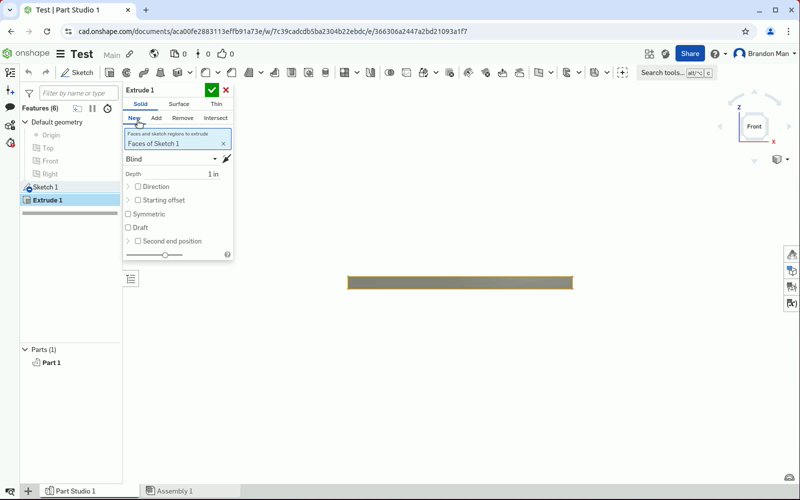
key(tab, 4)
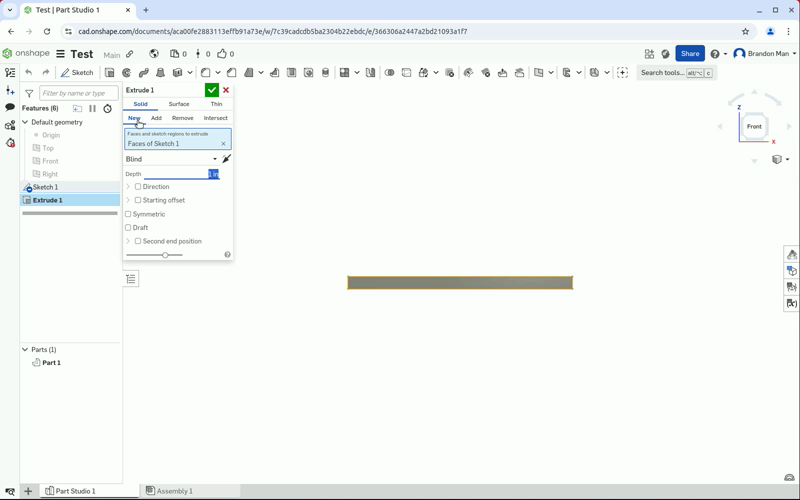
text(1.204)
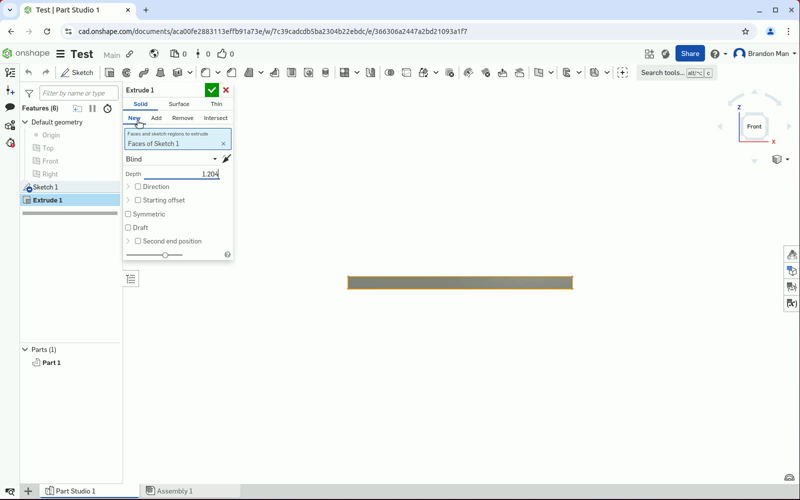
key(enter)
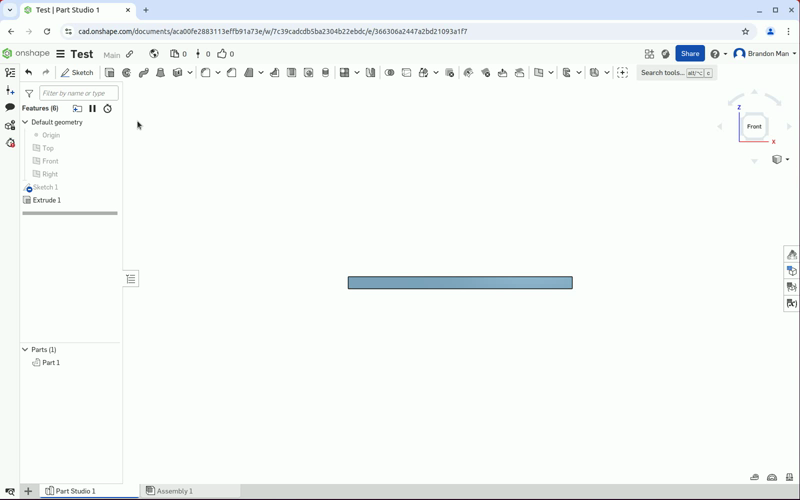
key(shift+h)
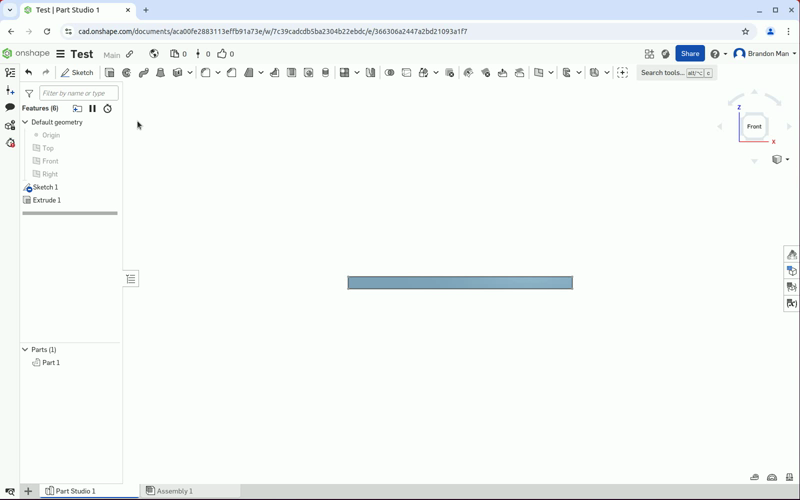
key(shift+h)
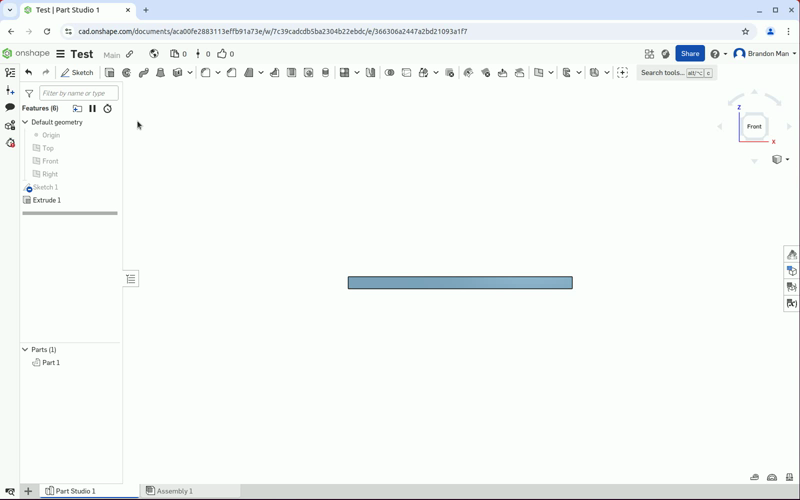
mouse_move(73, 189)
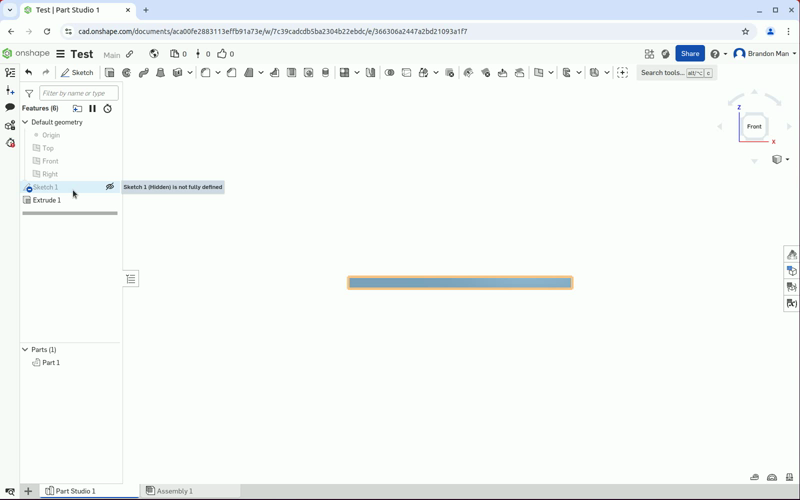
click(73, 189)
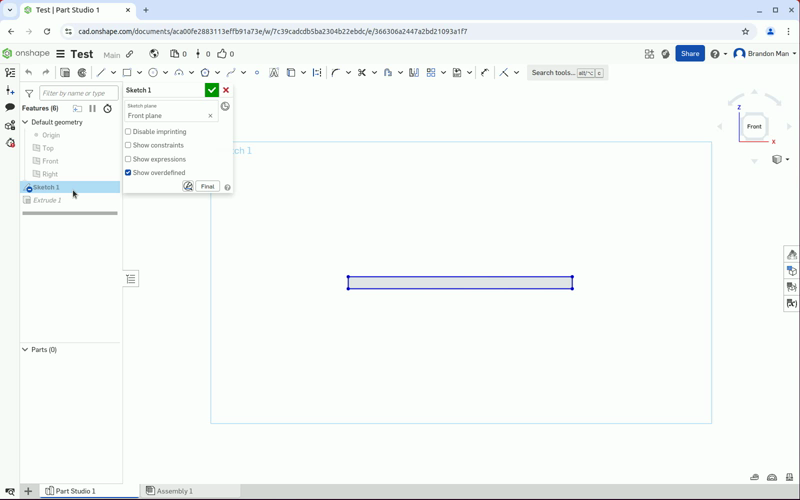
mouse_move(229, 92)
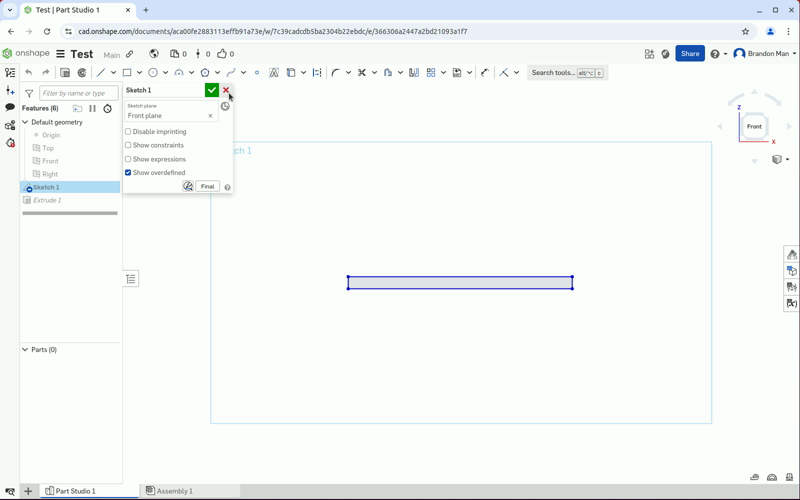
click(229, 92)
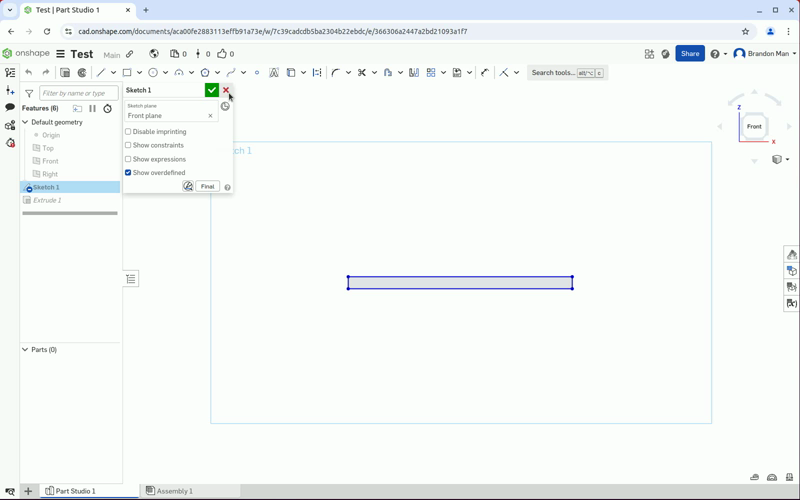
key(shift+s)
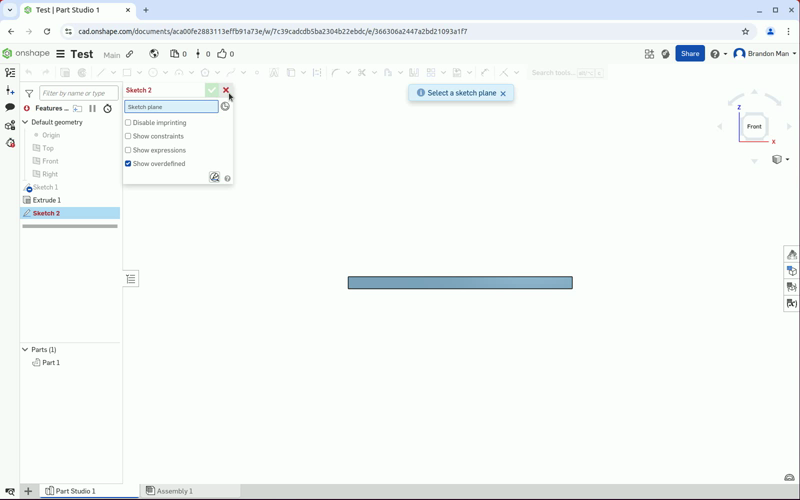
mouse_move(73, 163)
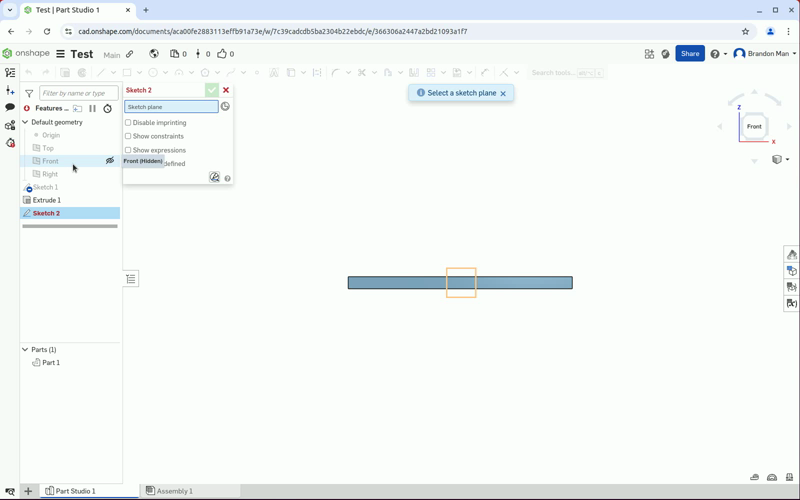
click(73, 163)
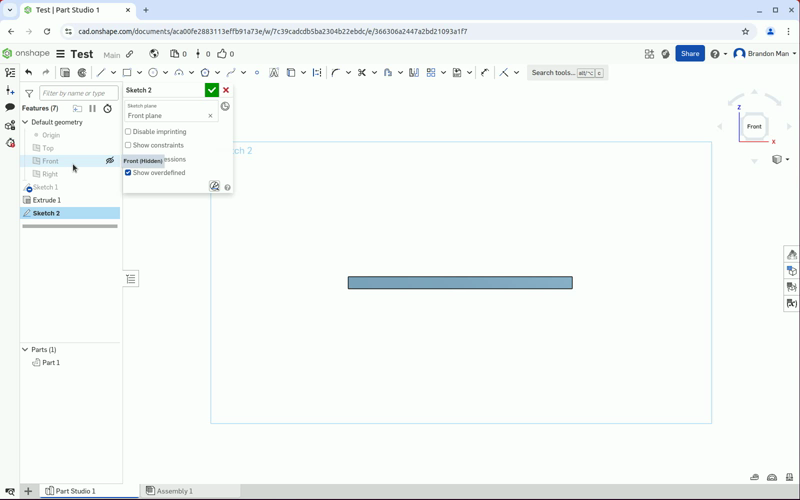
mouse_move(73, 352)
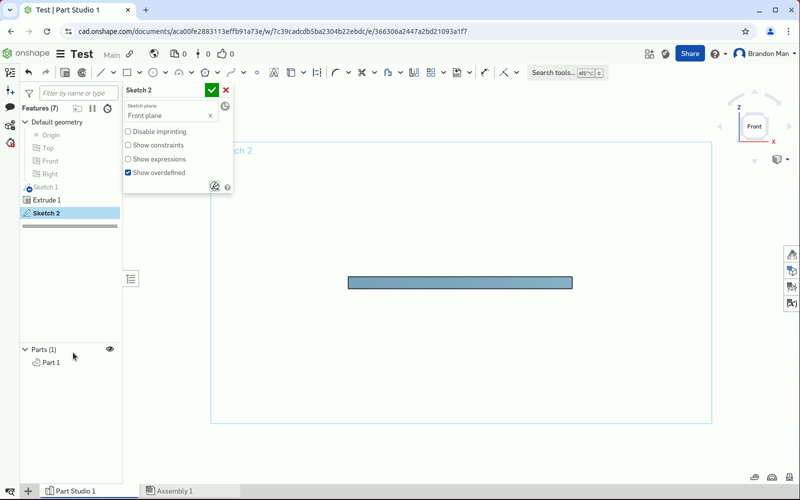
key(y)
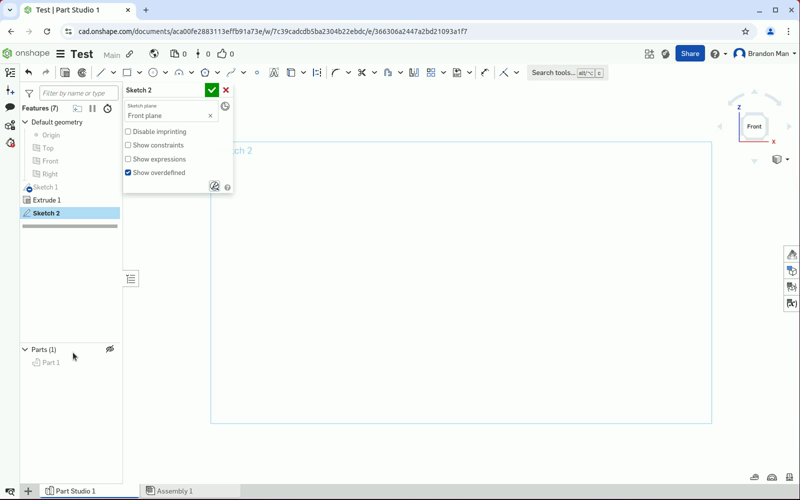
key(l)
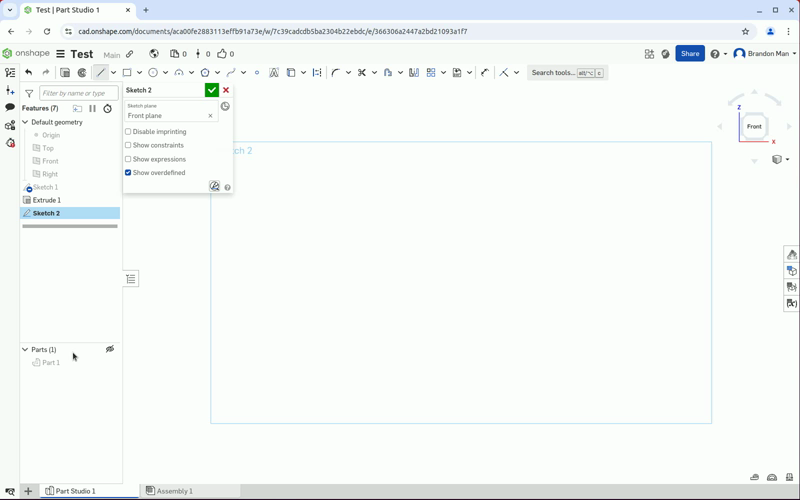
key_down(shift)
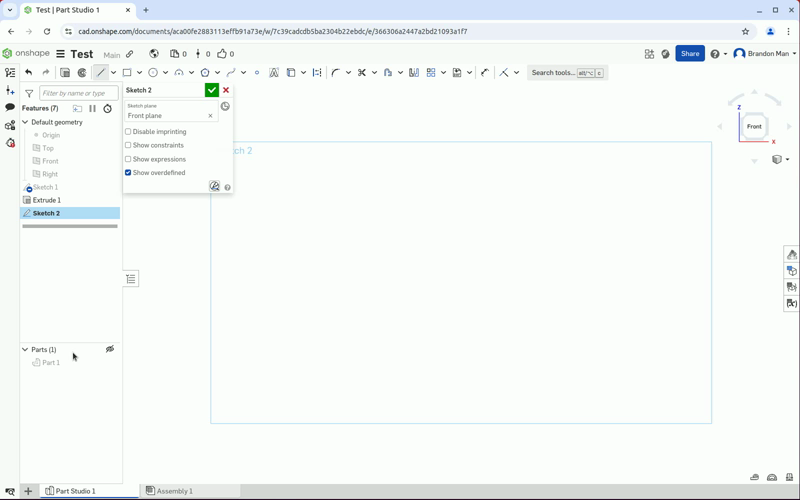
mouse_move(451, 247)
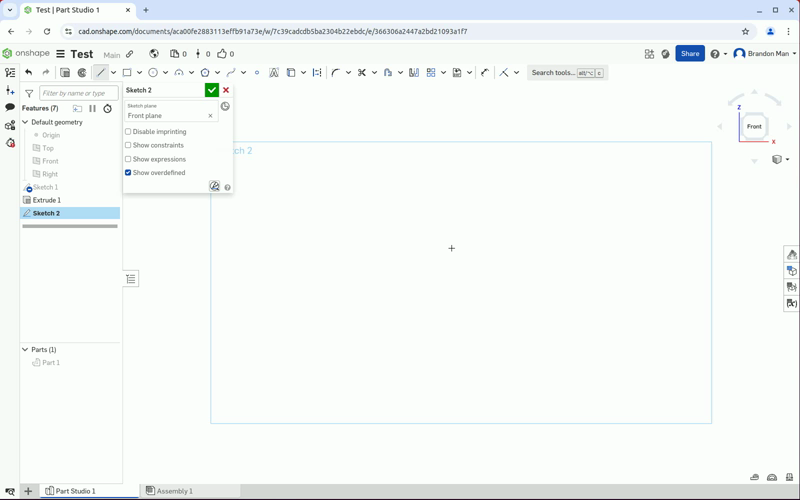
click(451, 247)
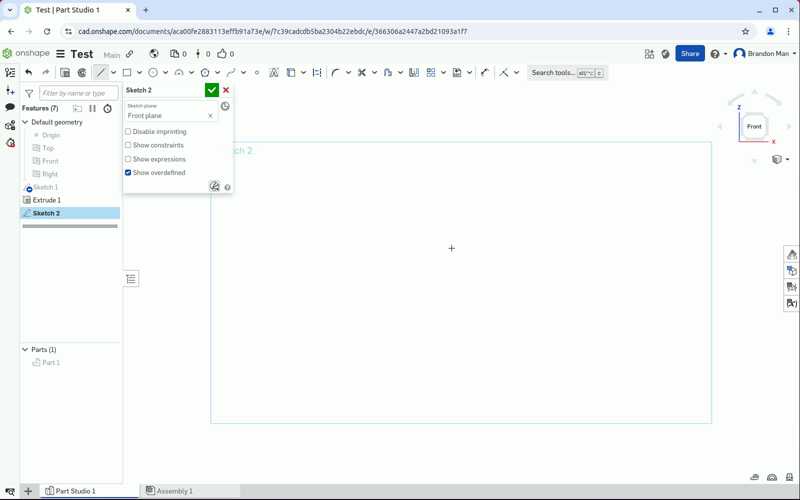
key_up(shift)
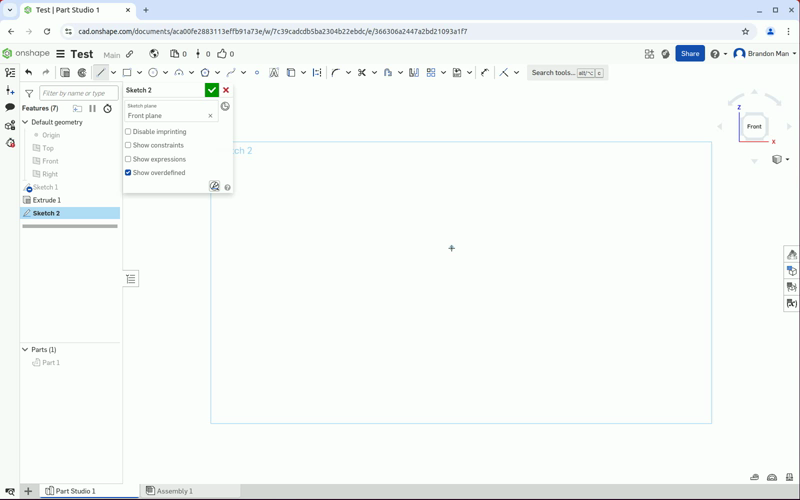
key_down(shift)
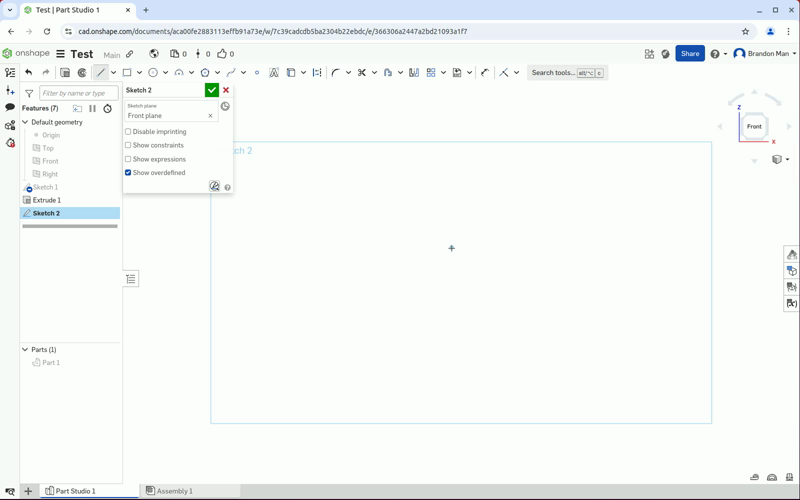
mouse_move(481, 247)
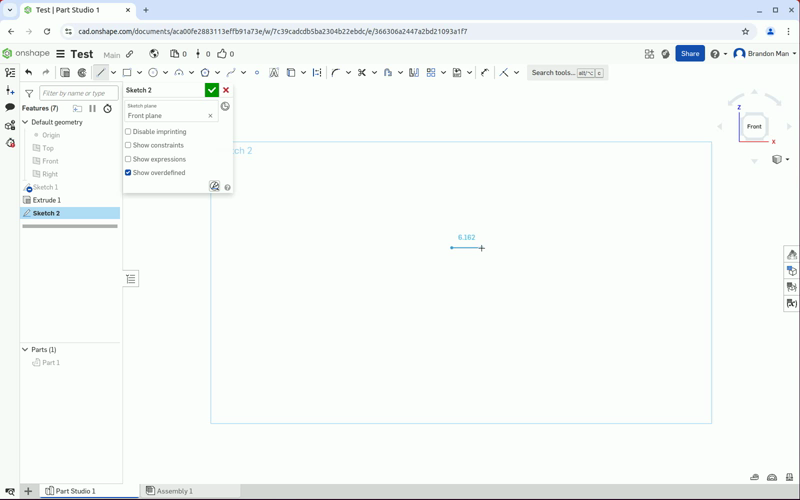
mouse_move(471, 247)
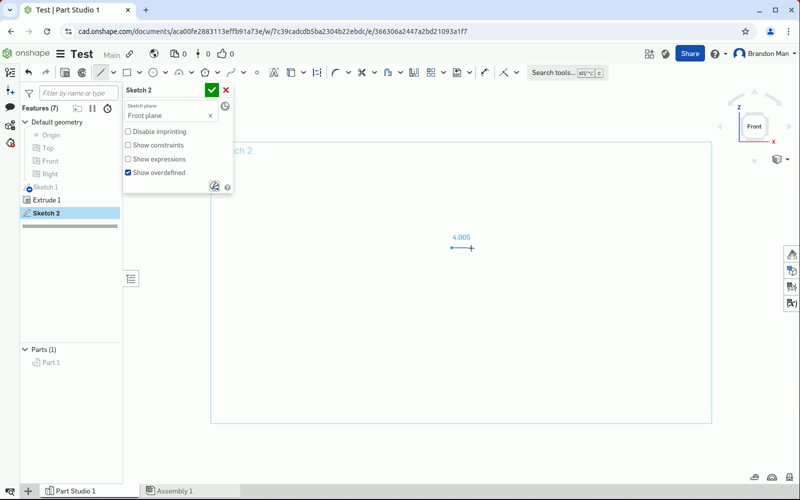
click(471, 247)
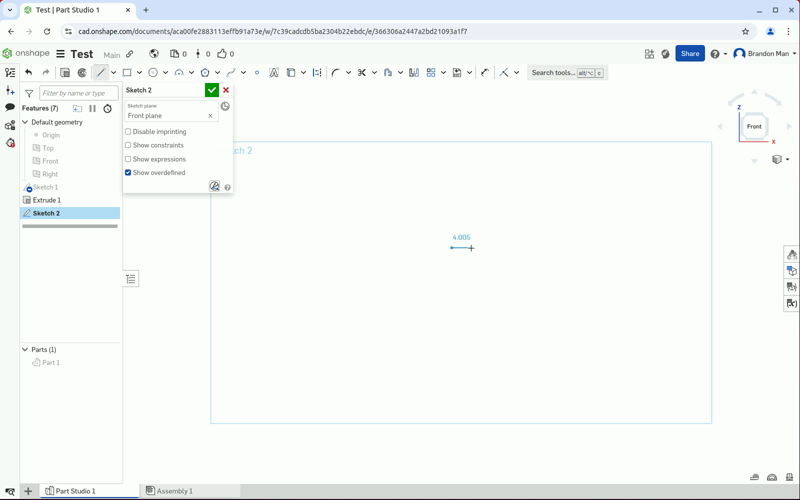
key_up(shift)
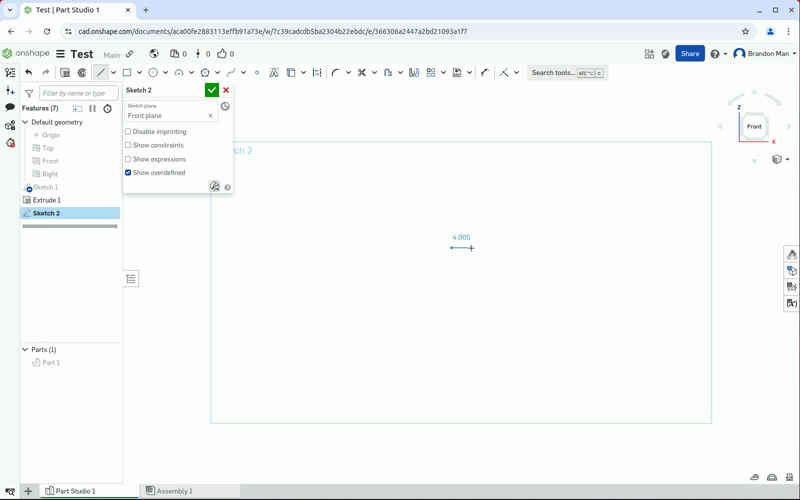
key_down(shift)
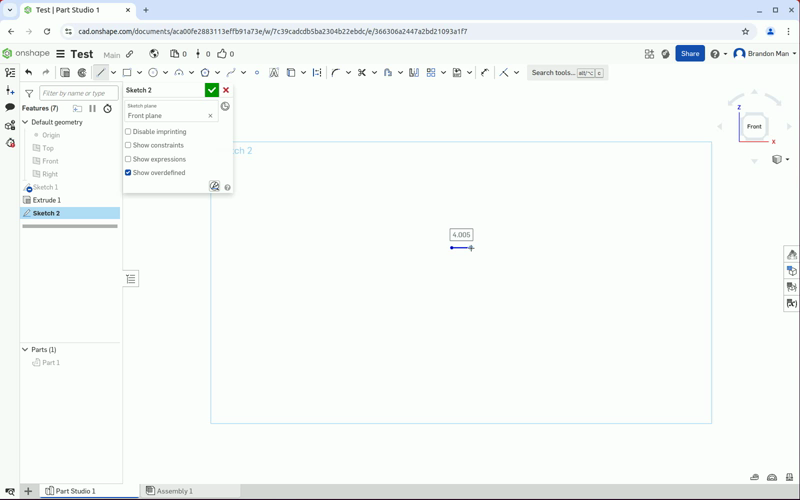
mouse_move(501, 247)
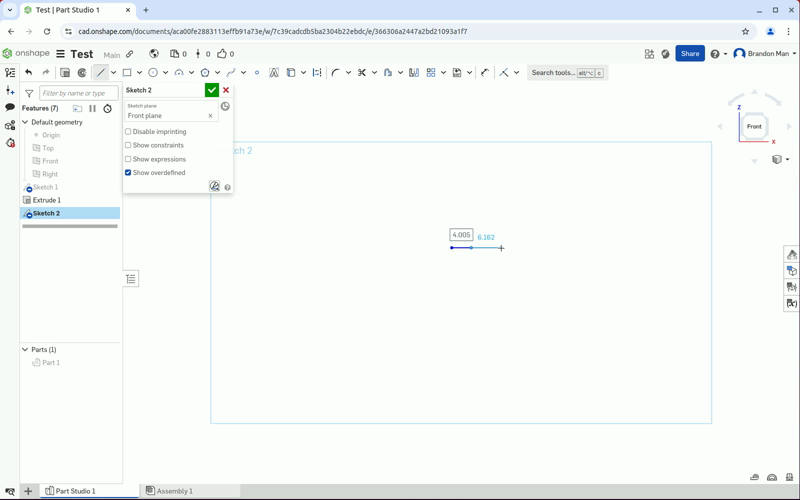
mouse_move(471, 228)
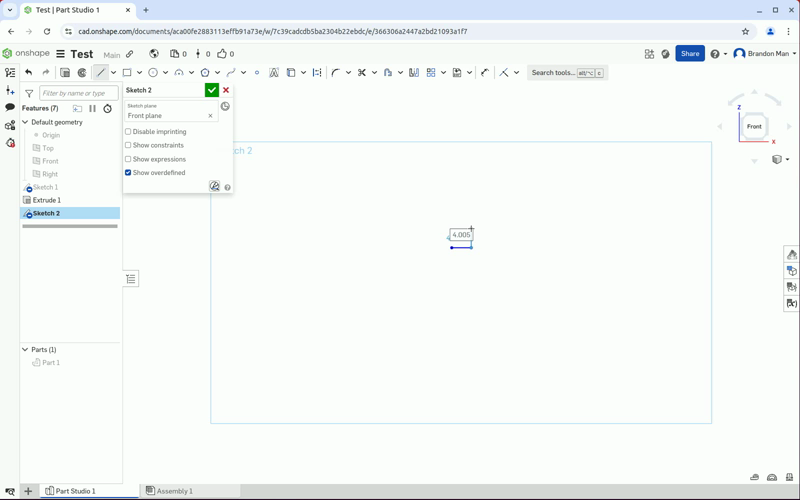
click(471, 228)
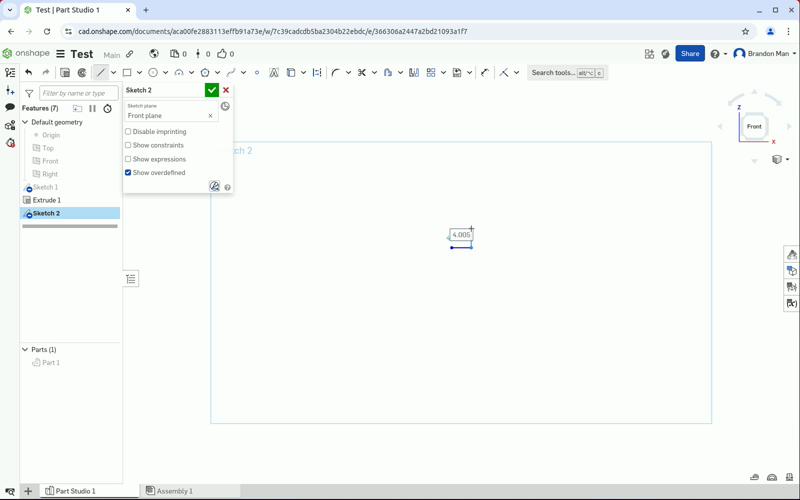
key_up(shift)
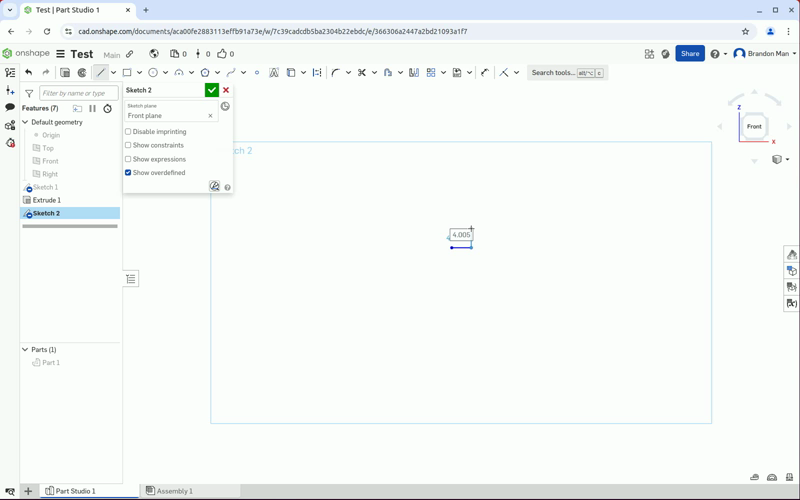
key_down(shift)
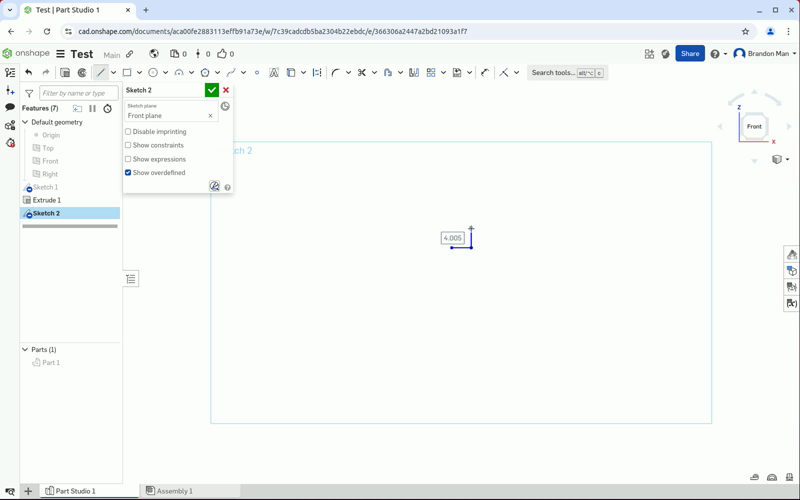
mouse_move(501, 228)
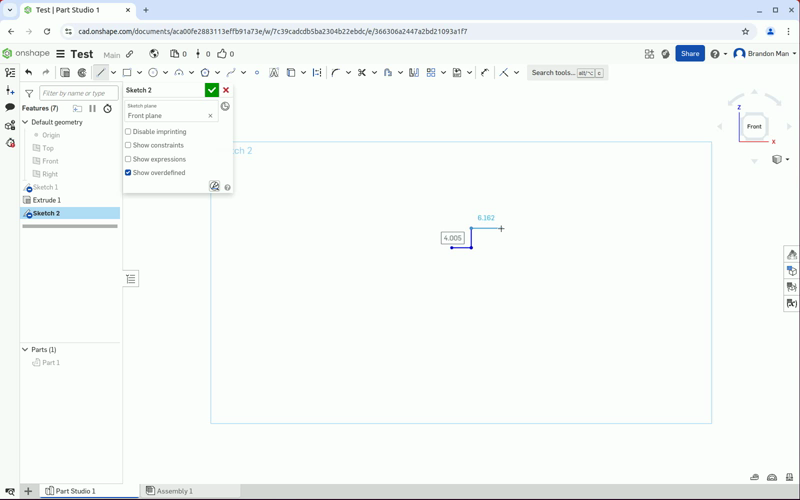
mouse_move(451, 228)
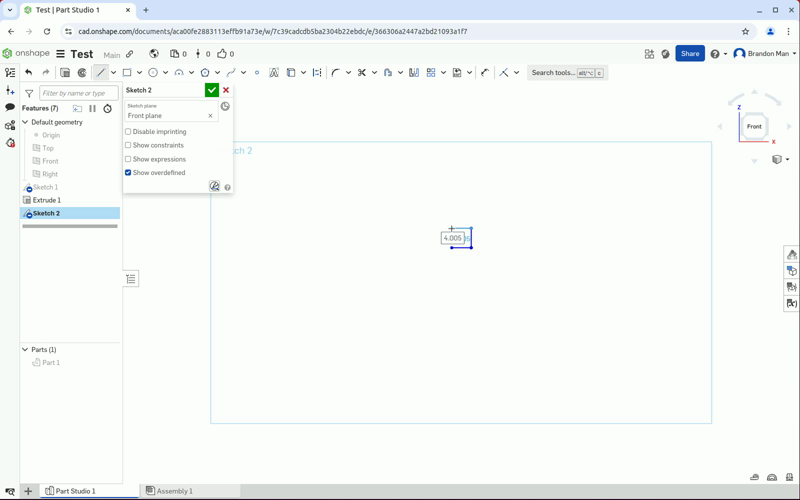
click(451, 228)
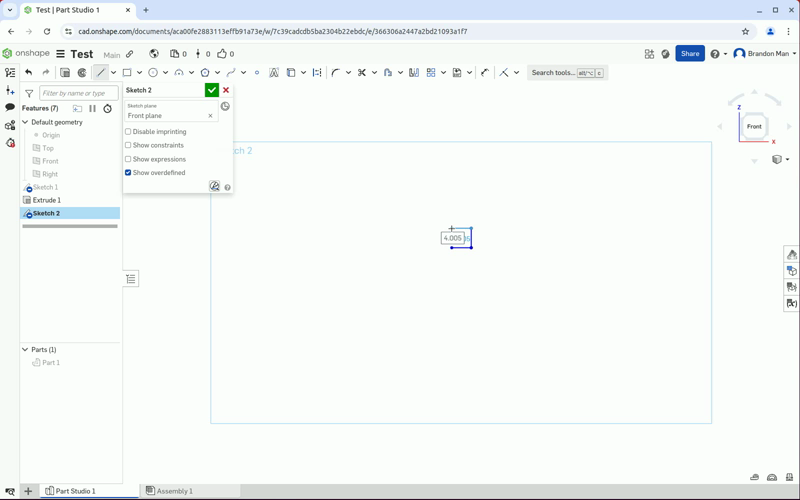
key_up(shift)
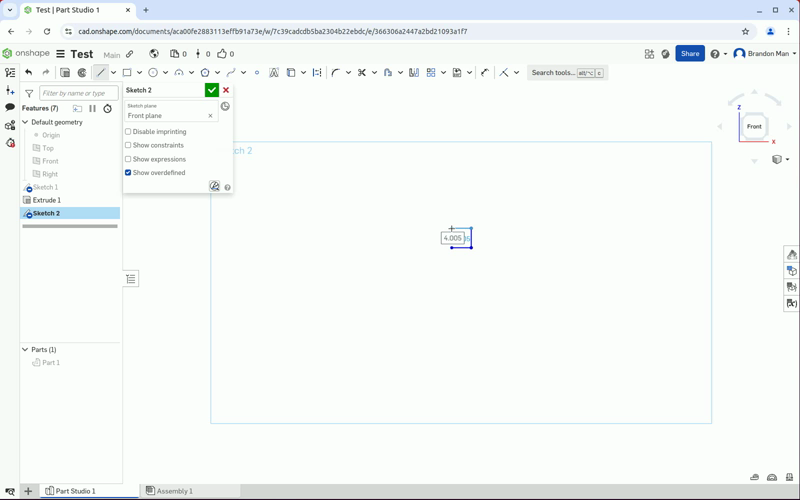
mouse_move(481, 228)
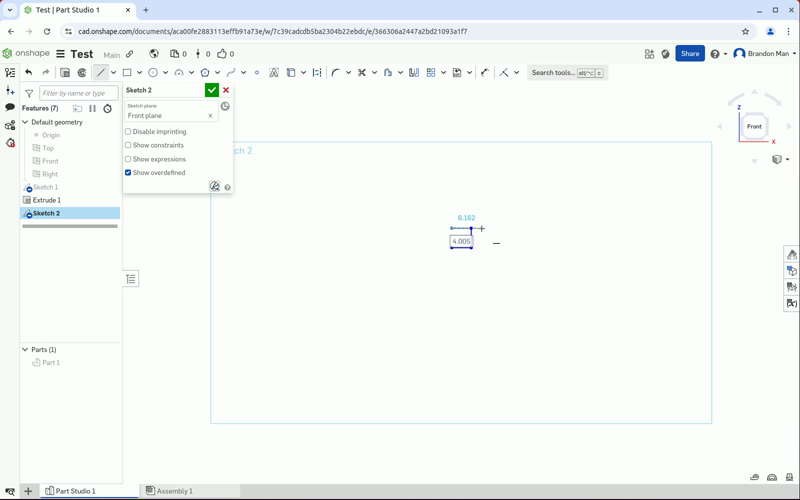
key_down(shift)
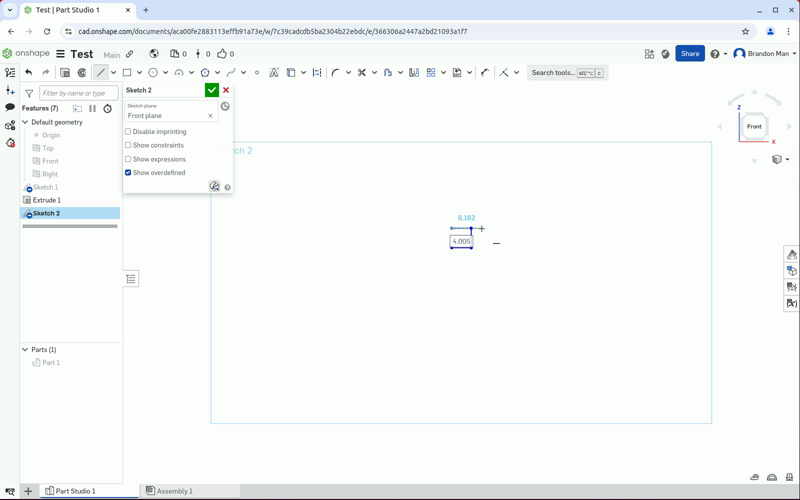
mouse_move(451, 247)
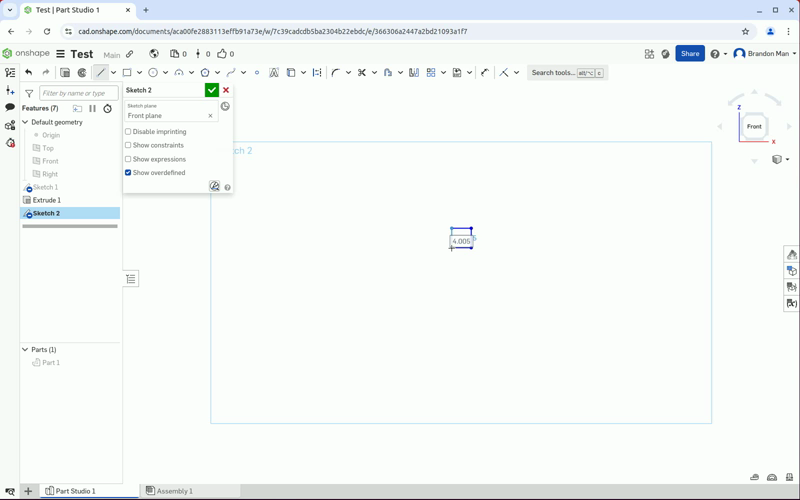
key_up(shift)
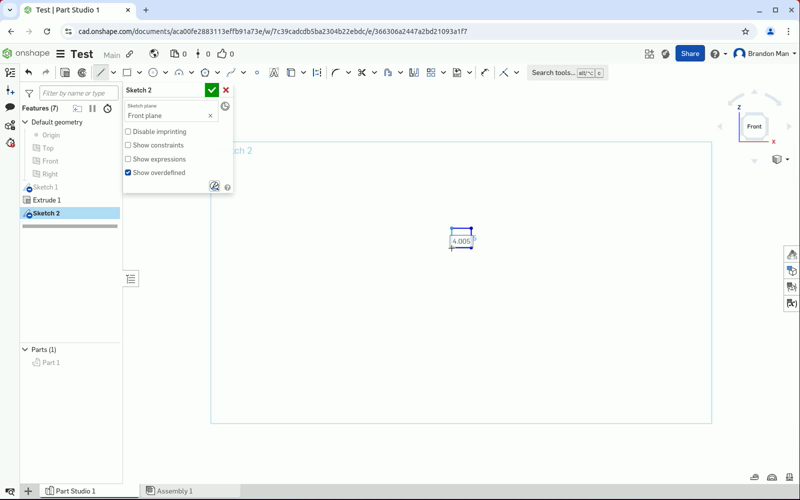
click(451, 247)
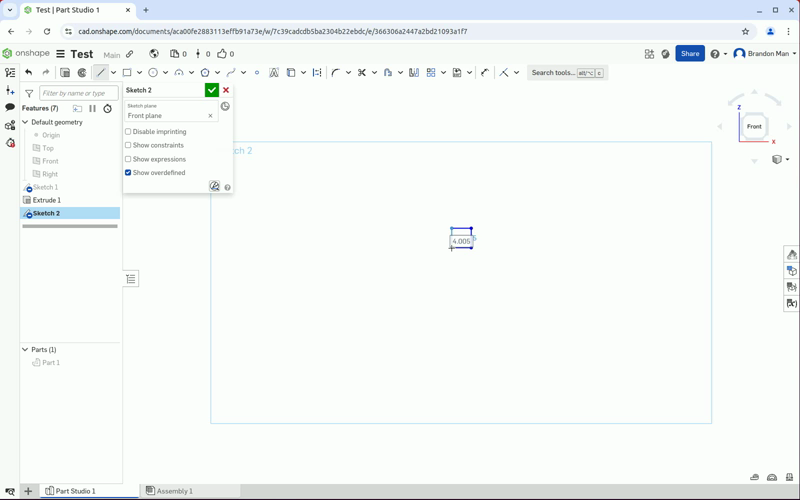
key(esc)
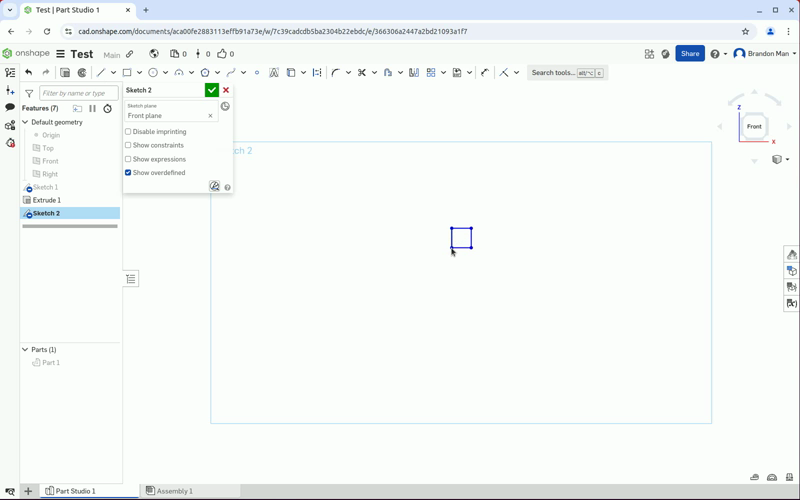
mouse_move(467, 244)
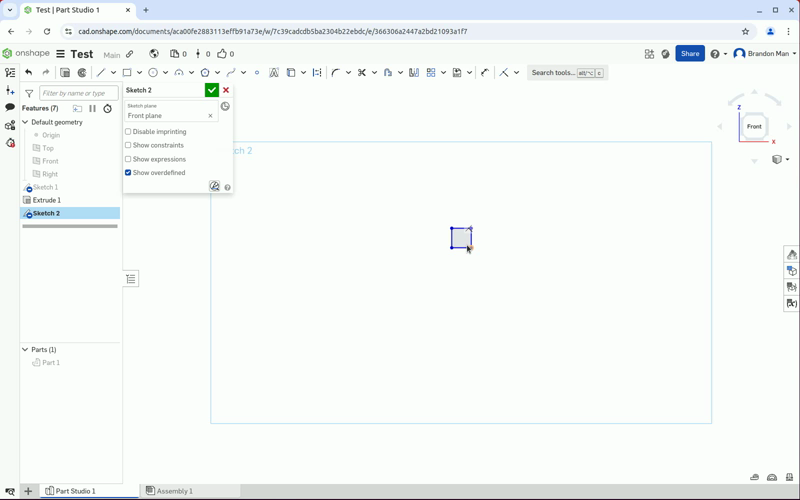
scroll(6)
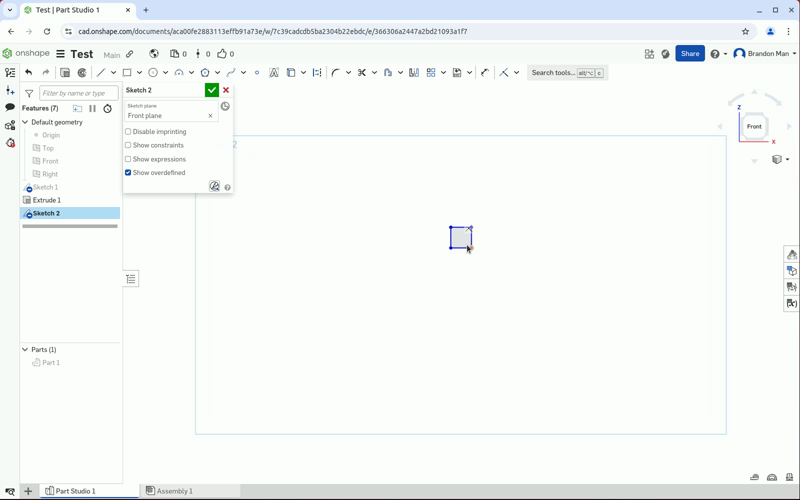
scroll(6)
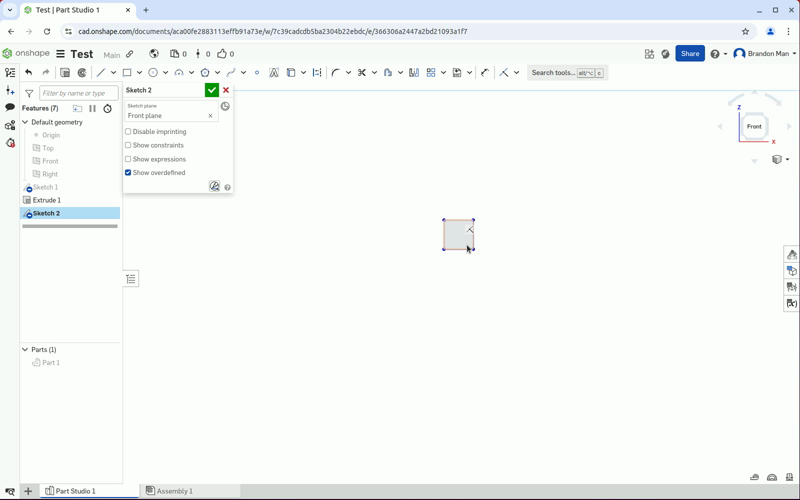
scroll(6)
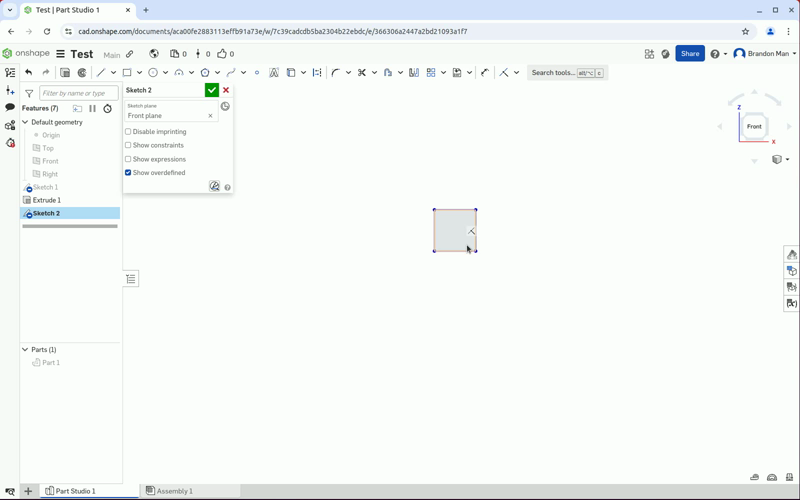
scroll(6)
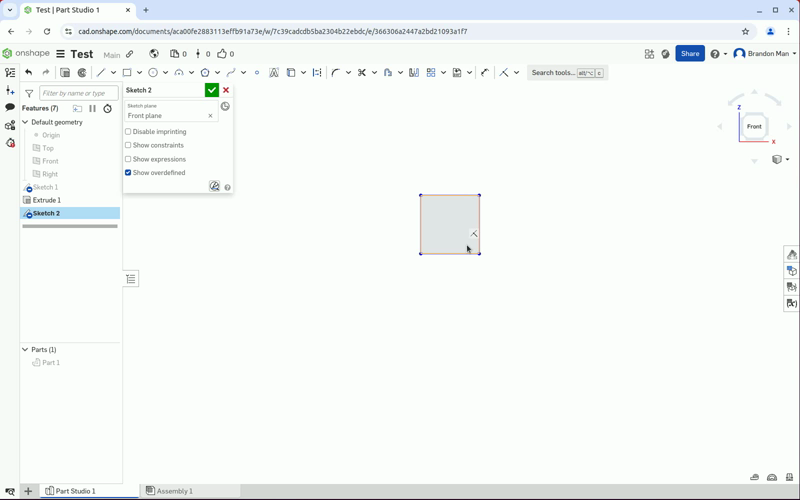
scroll(6)
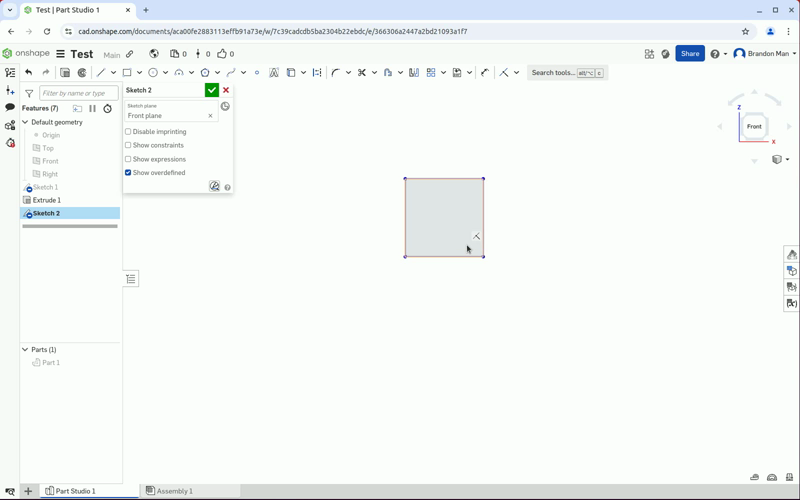
scroll(6)
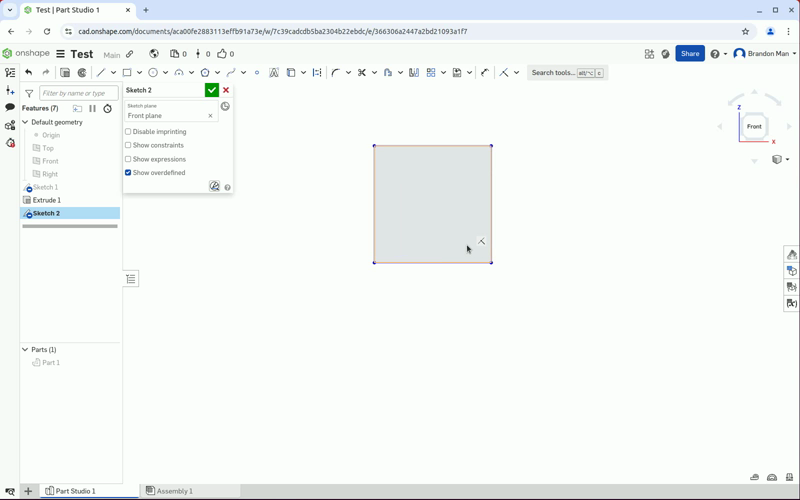
scroll(6)
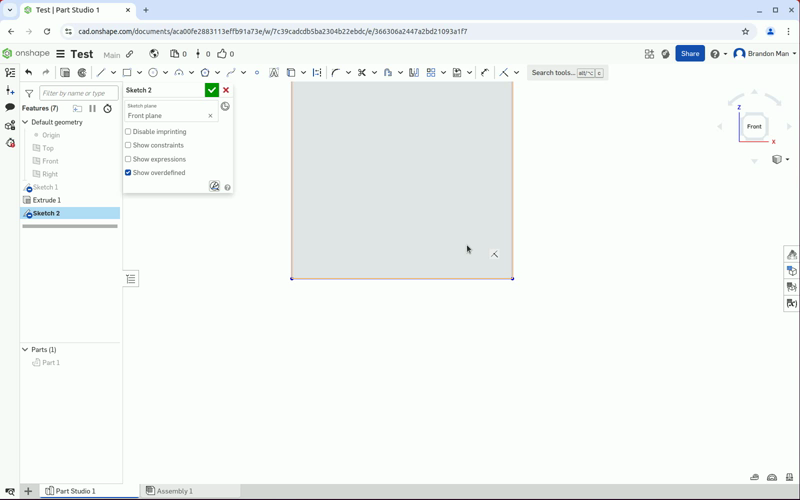
click(467, 244)
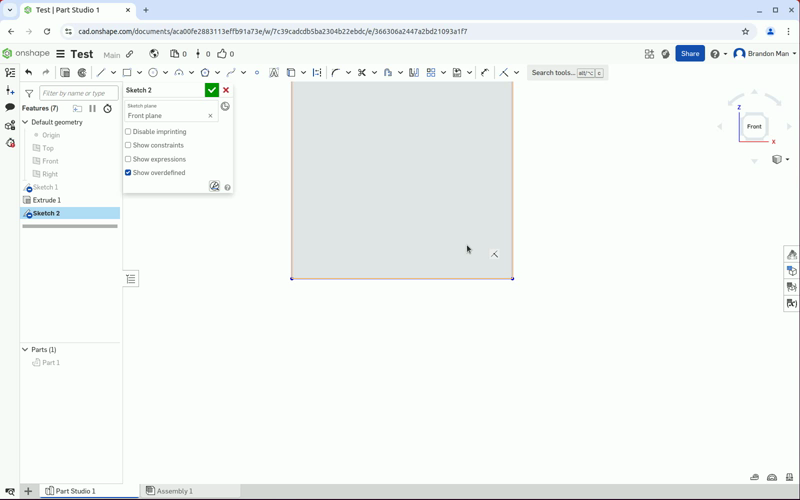
scroll(-6)
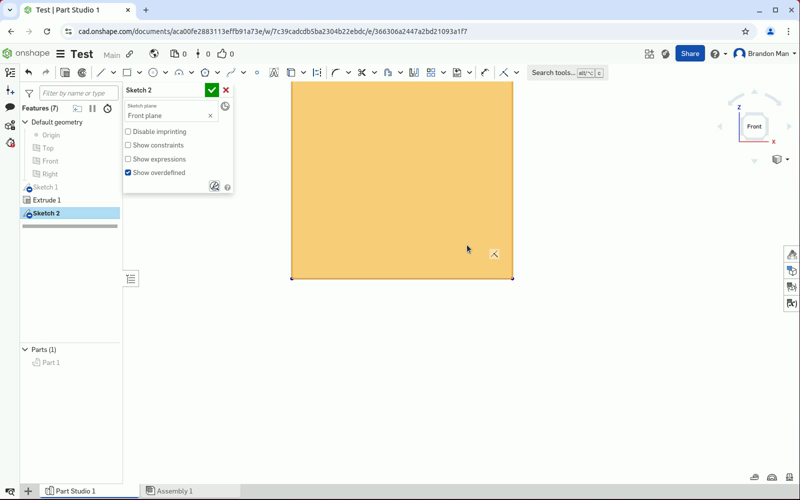
scroll(-6)
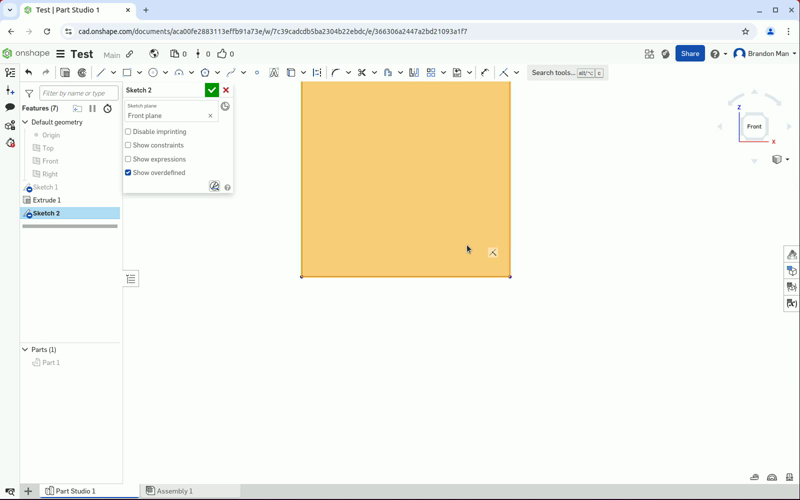
scroll(-6)
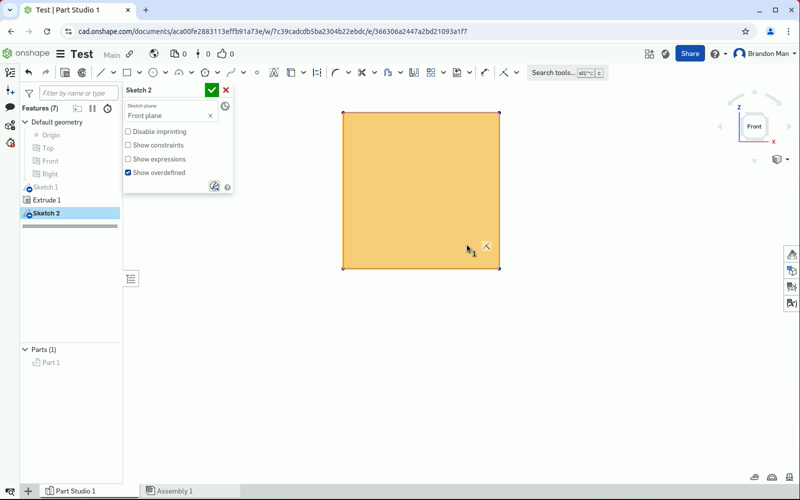
scroll(-6)
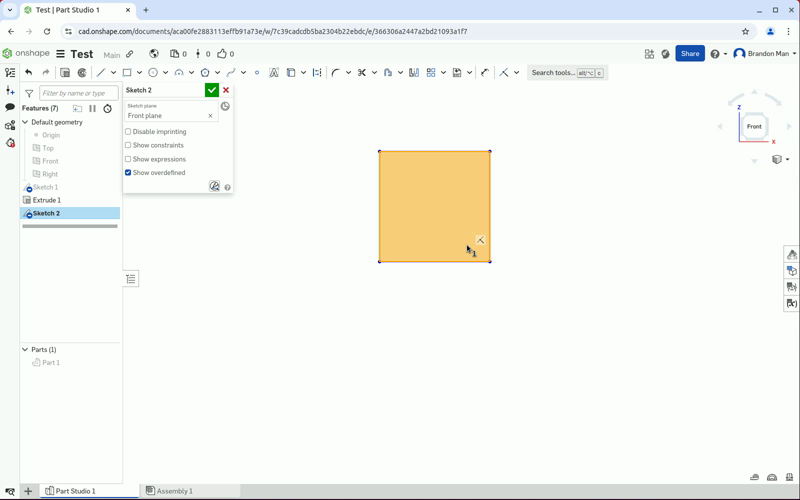
scroll(-6)
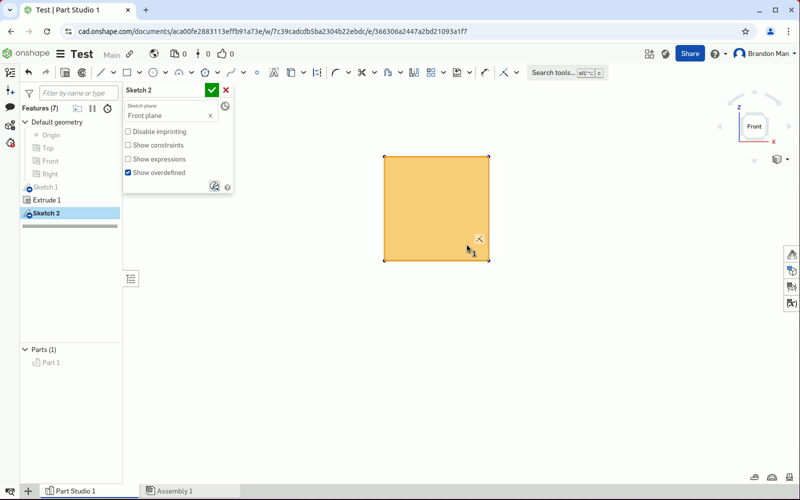
scroll(-6)
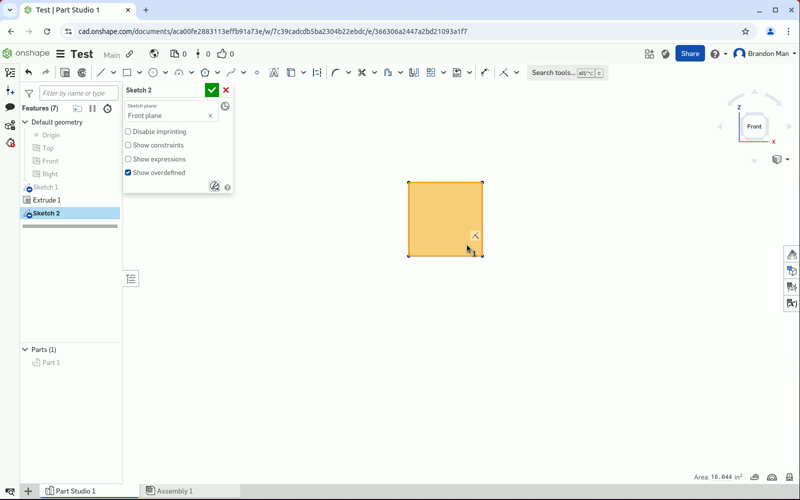
scroll(-6)
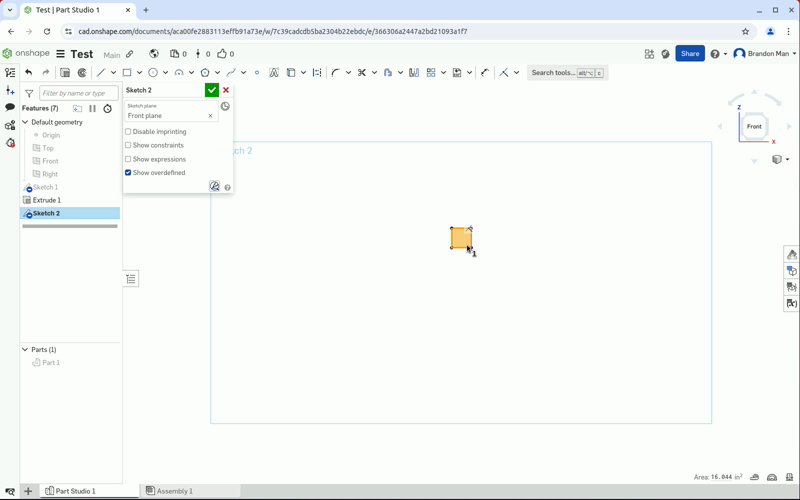
mouse_move(73, 352)
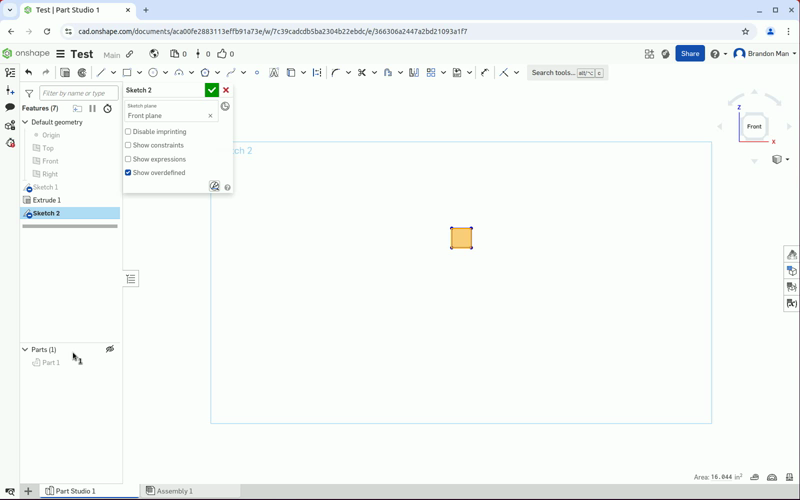
key(shift+y)
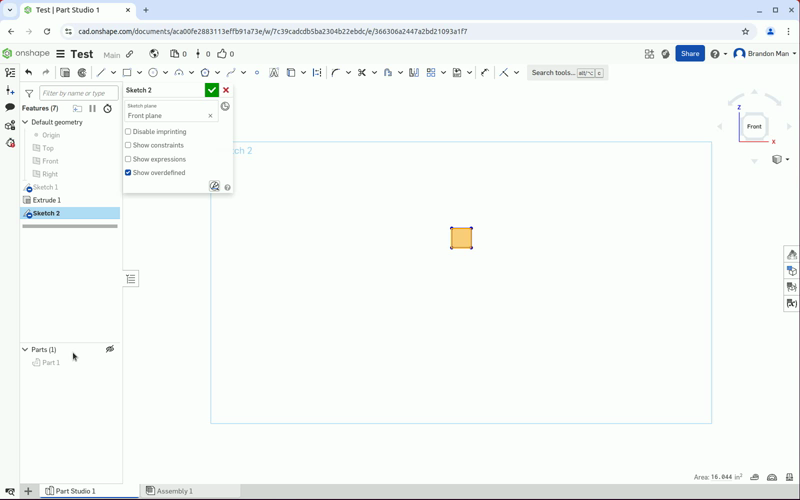
key(shift+e)
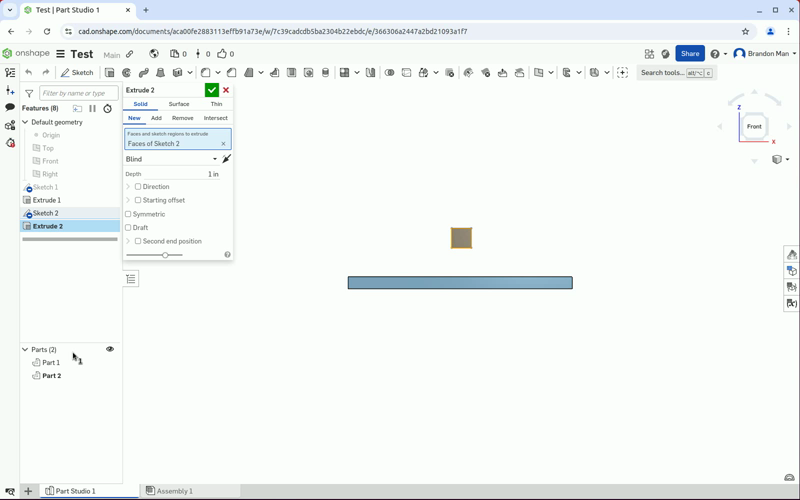
mouse_move(143, 106)
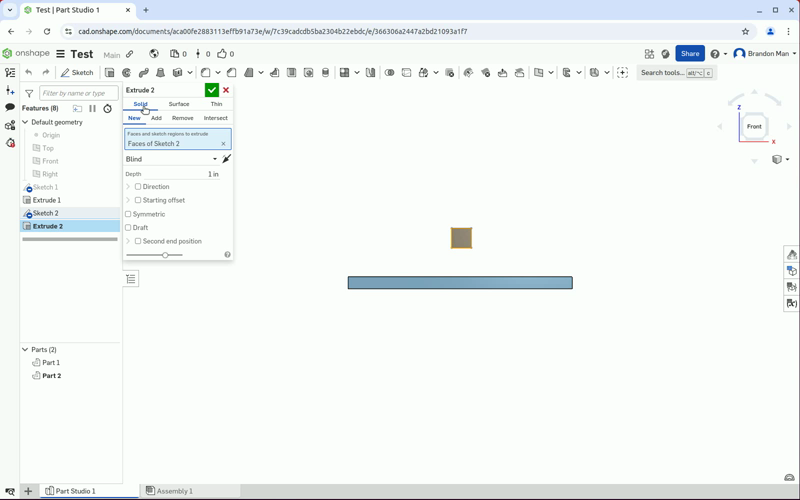
click(143, 106)
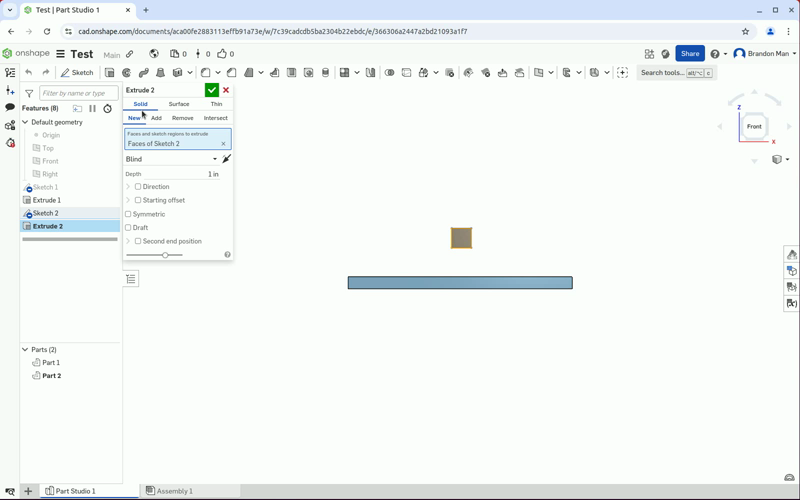
mouse_move(137, 120)
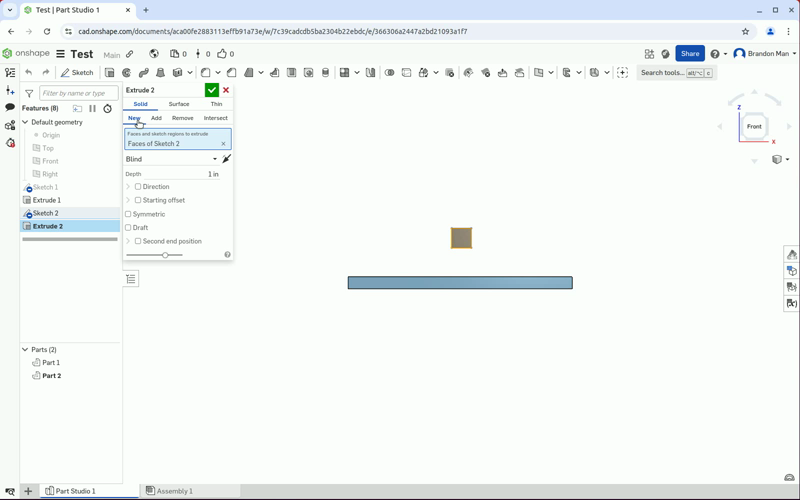
click(137, 120)
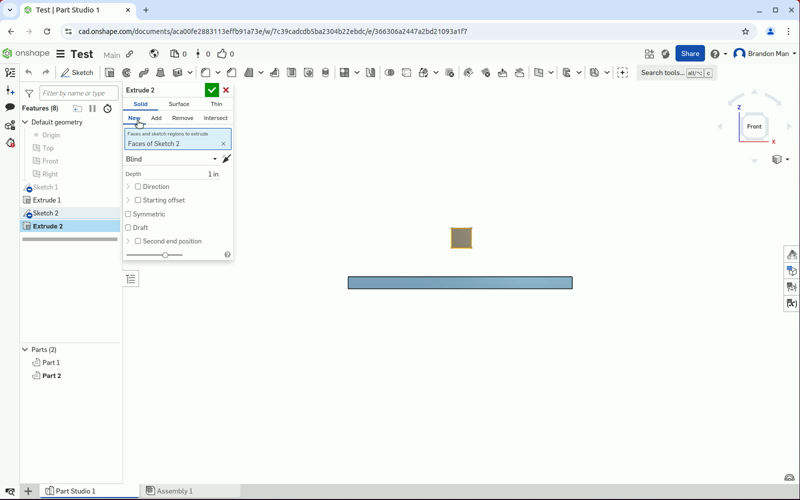
key(tab, 4)
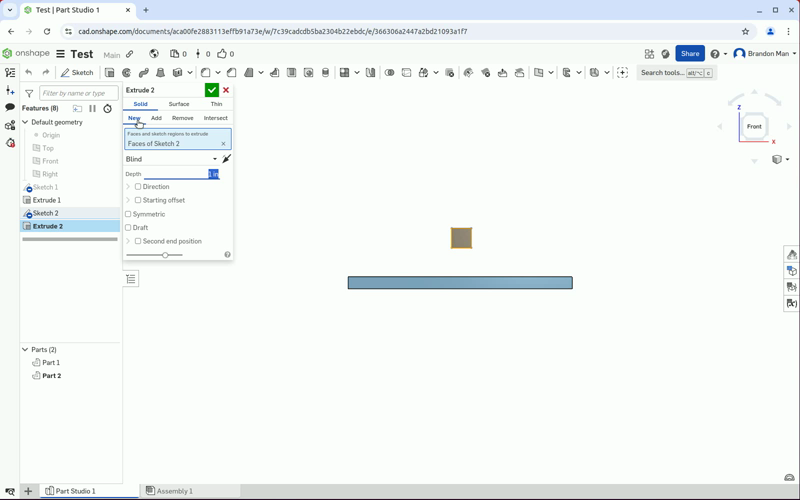
text(9.388)
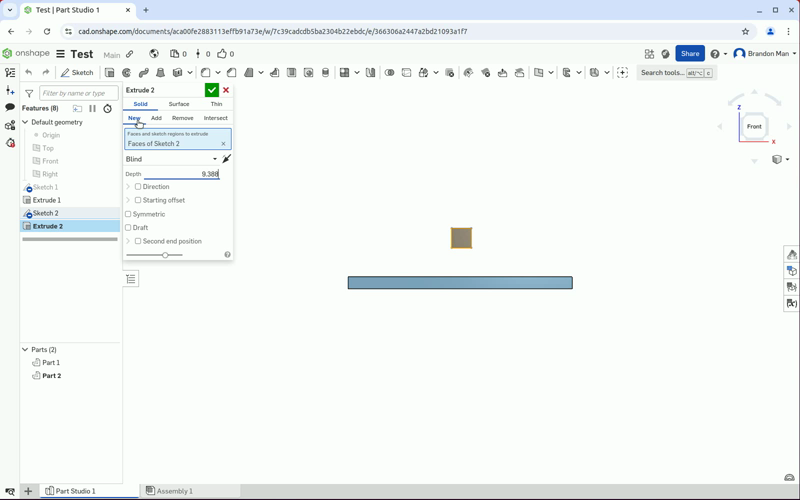
key(enter)
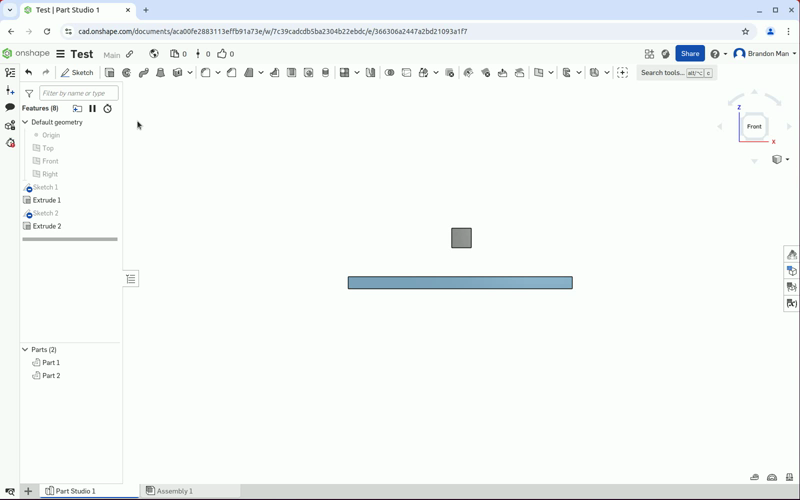
key(shift+h)
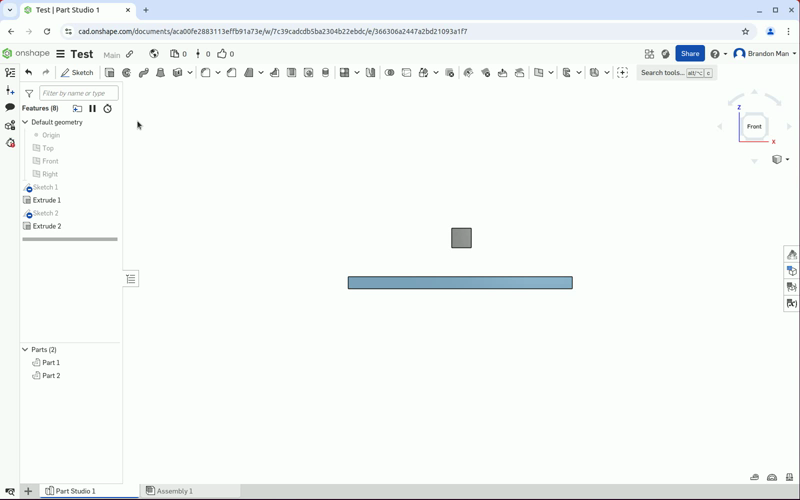
key(shift+h)
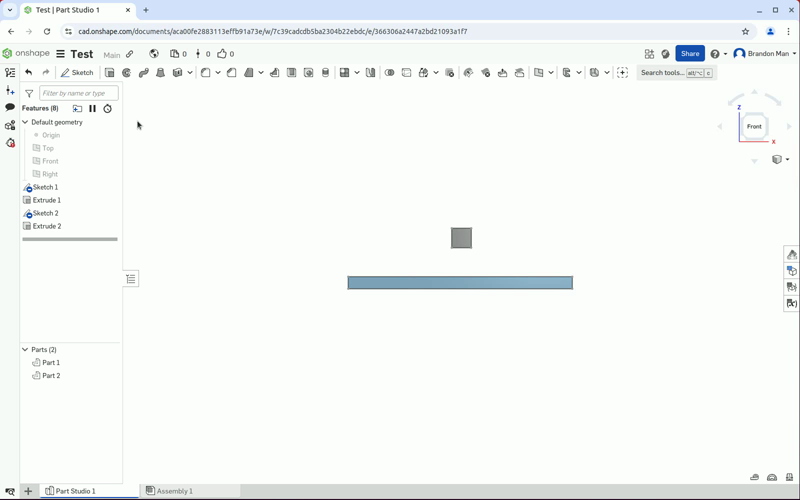
key(shift+7)
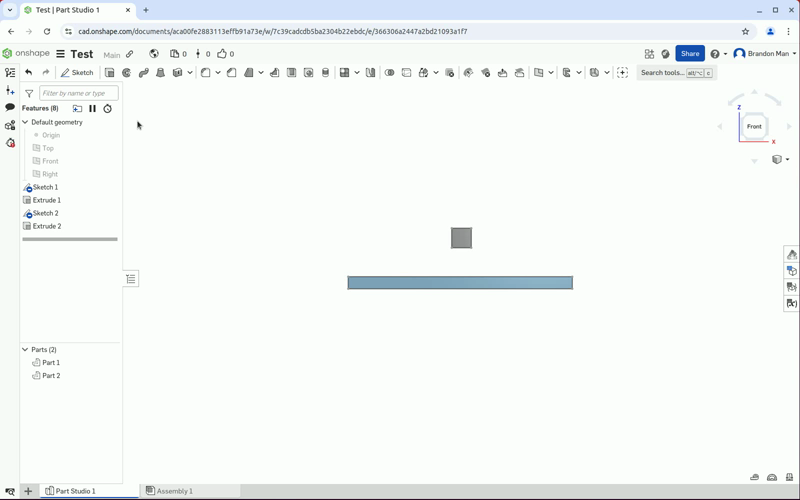
key(left, 2)
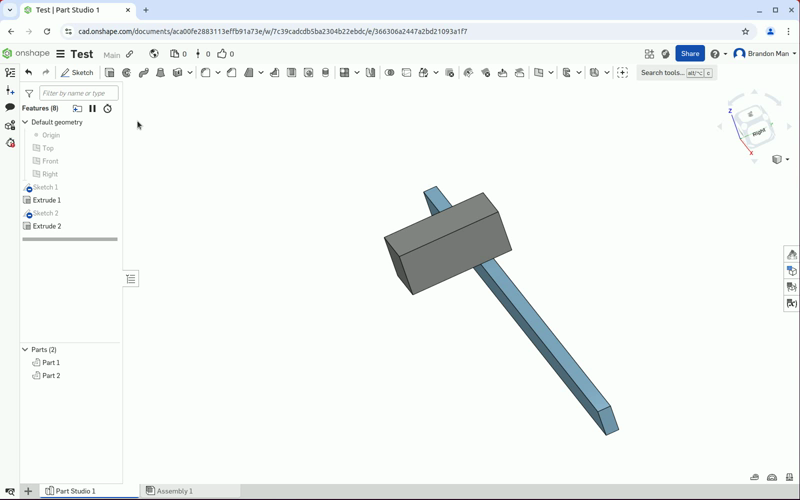
key(down, 2)
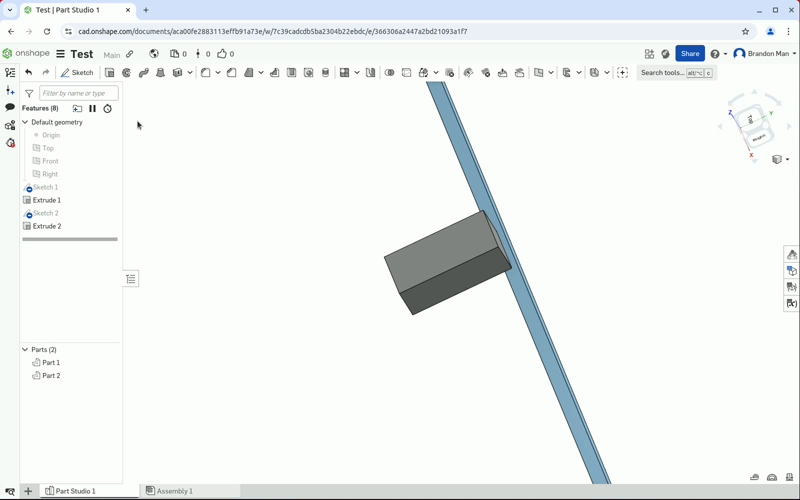
key(up, 2)
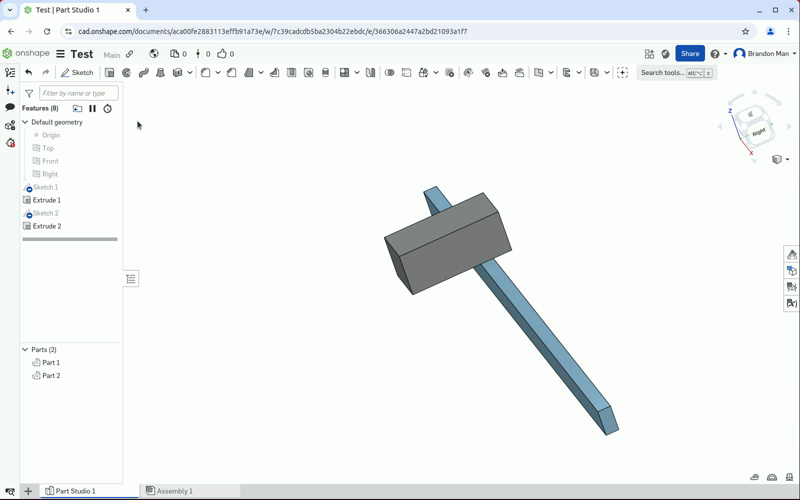
key(right, 2)
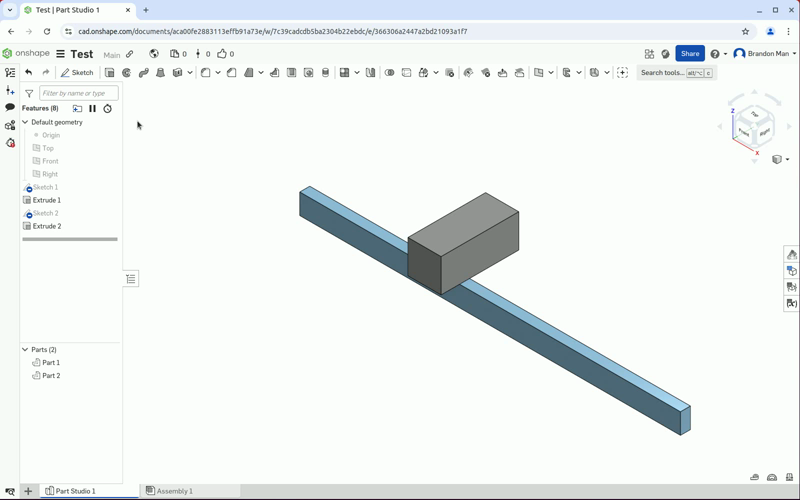
mouse_move(73, 189)
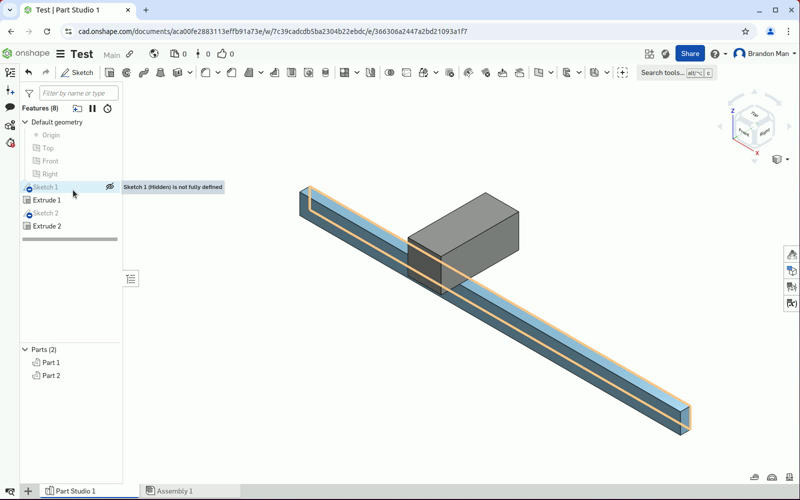
click(73, 189)